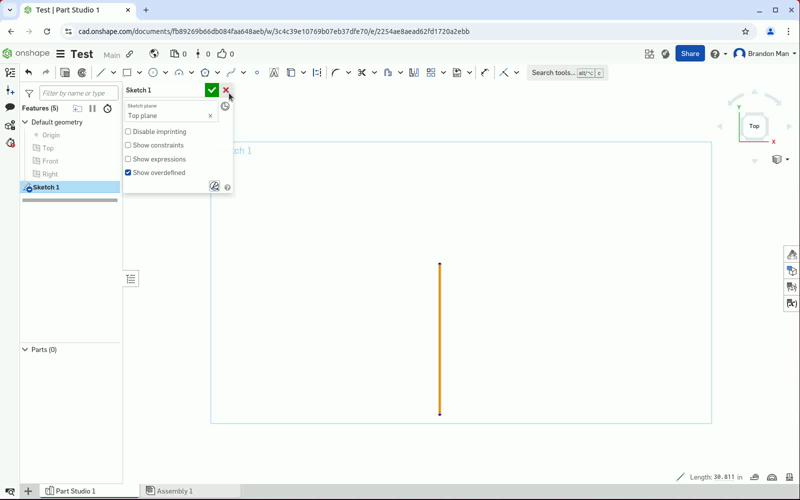
key(shift+h)
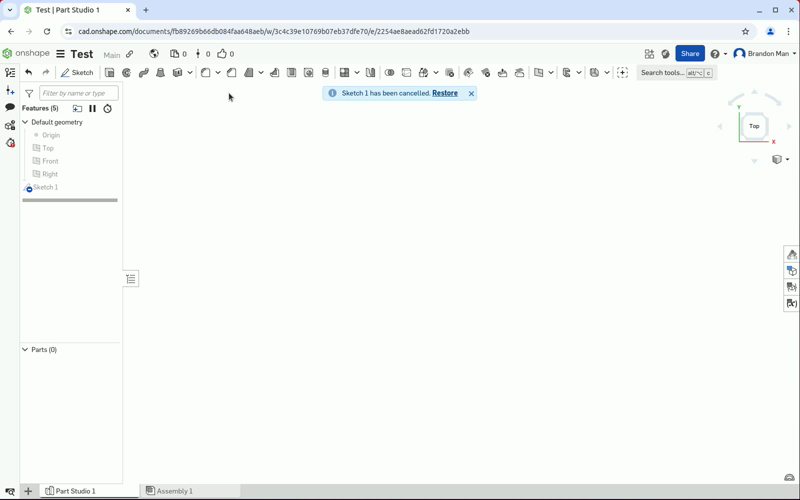
mouse_move(73, 352)
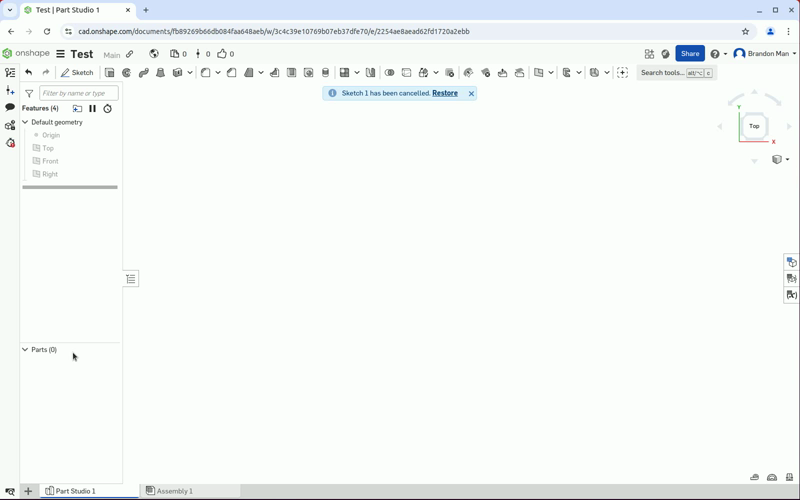
key(y)
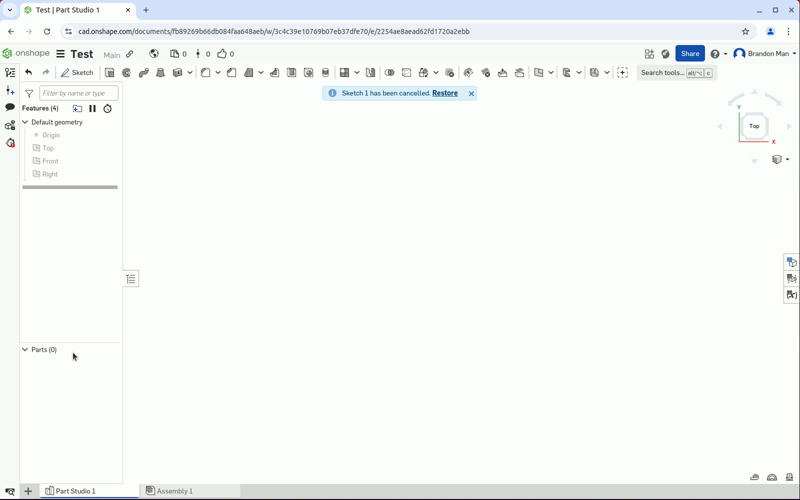
key(shift+p)
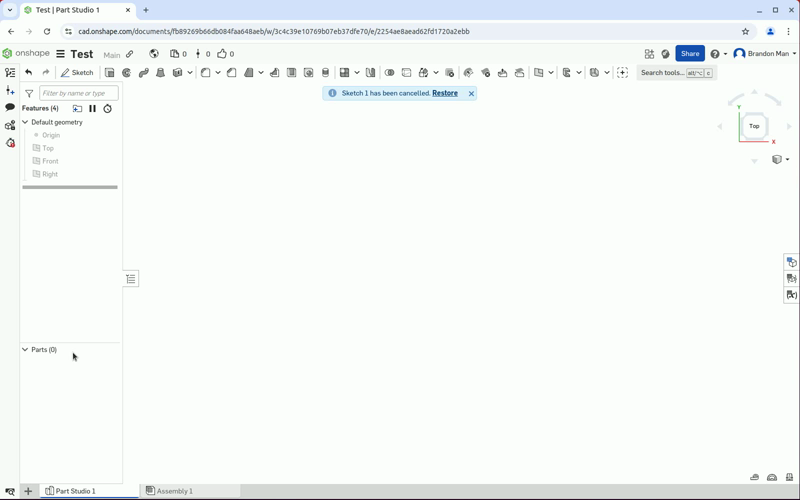
key(space)
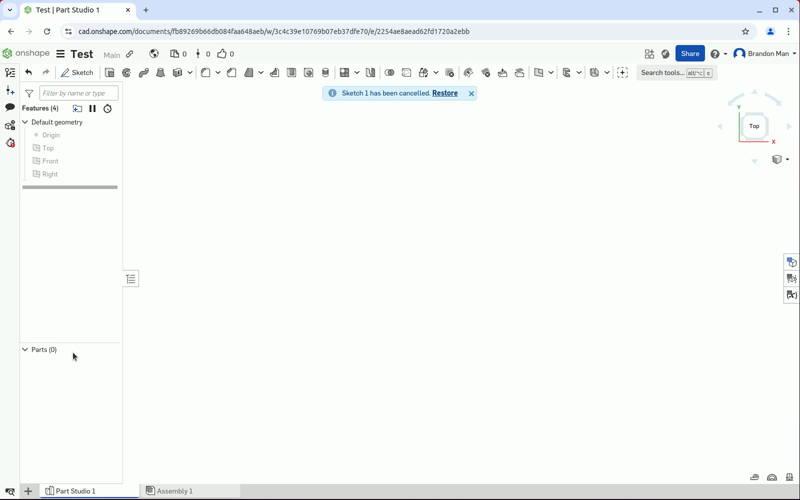
key_down(shift)
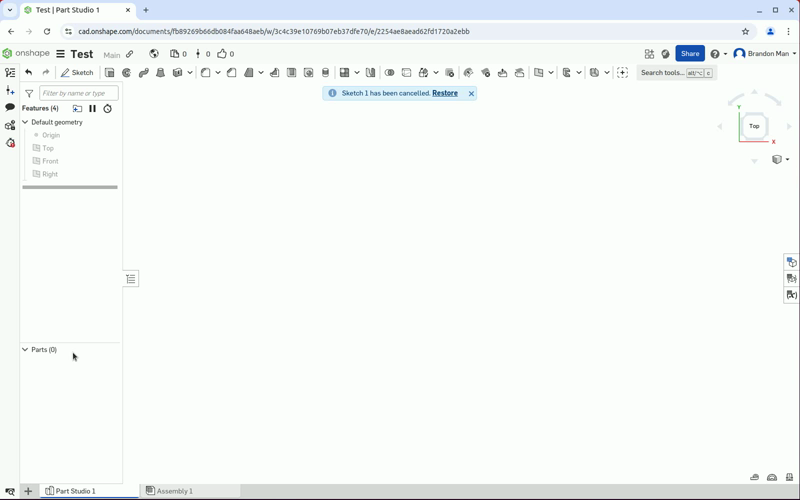
key(up)
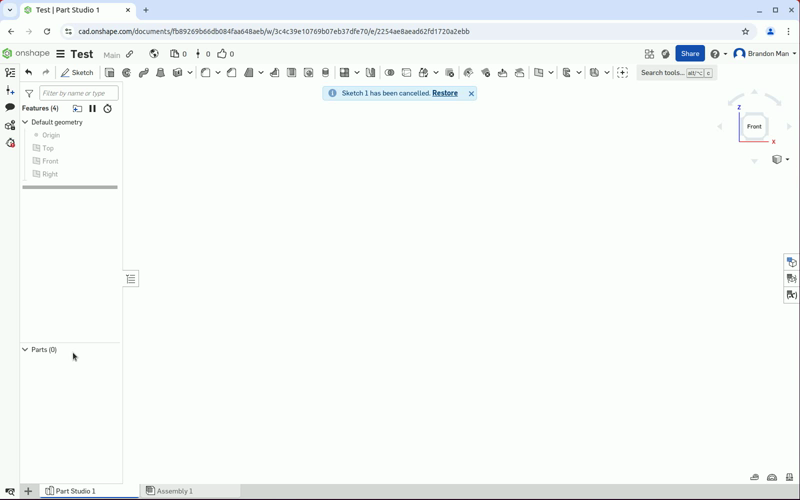
key_up(shift)
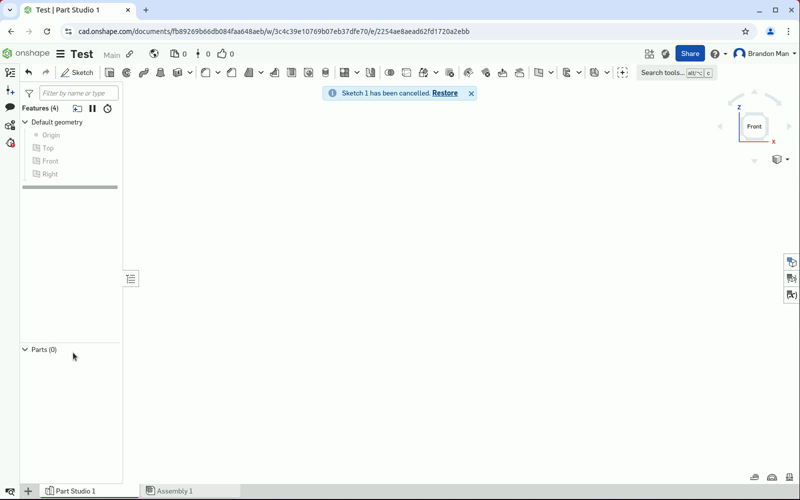
mouse_move(73, 352)
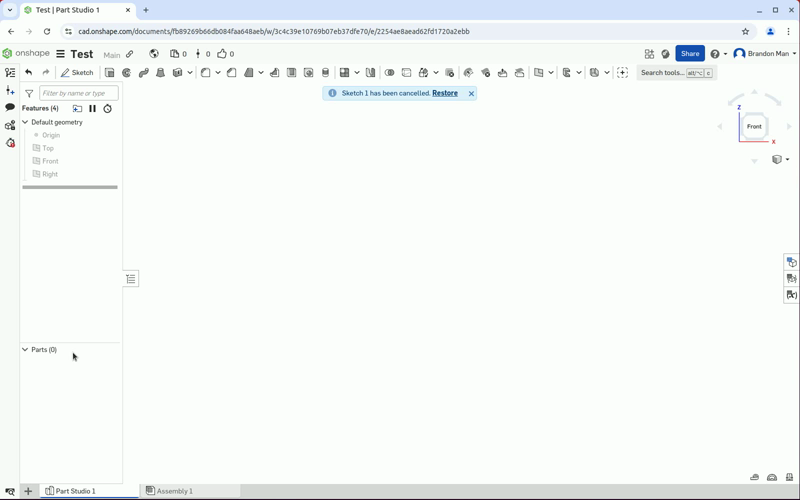
key(shift+y)
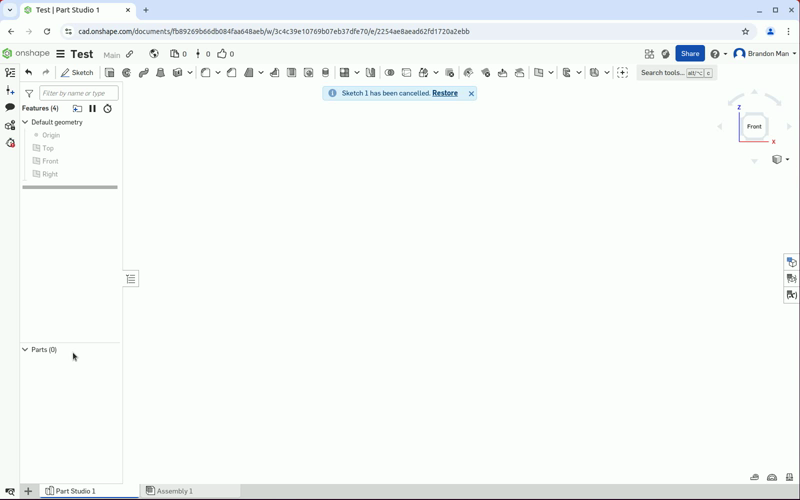
key(shift+s)
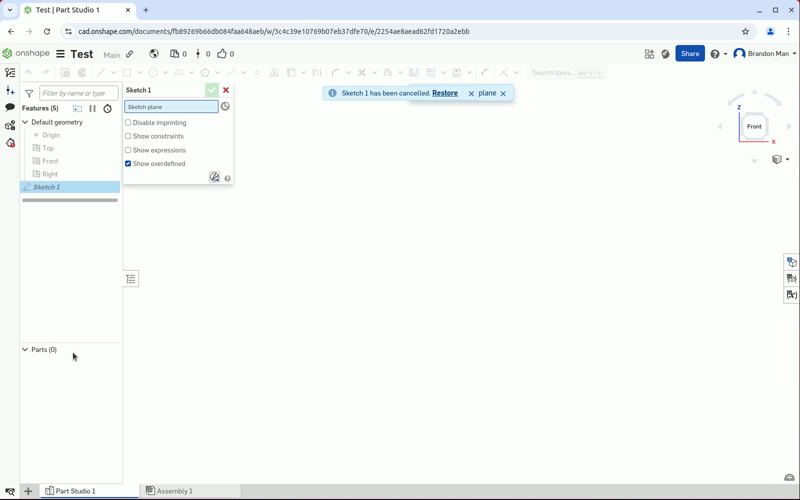
mouse_move(73, 163)
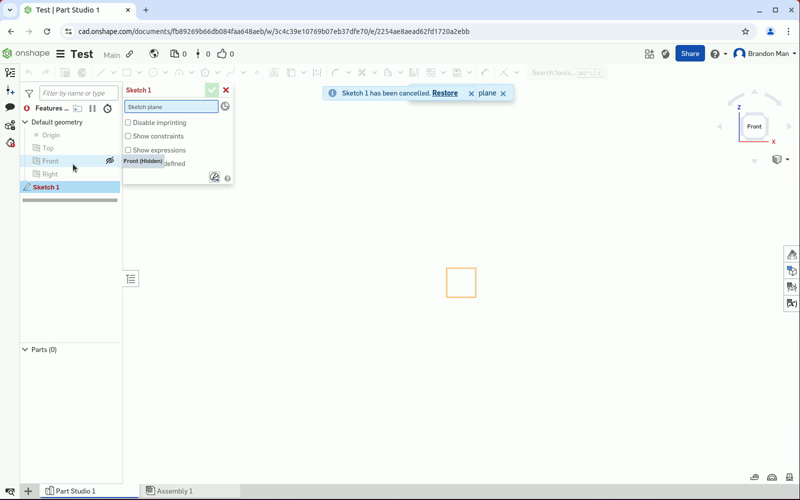
click(73, 163)
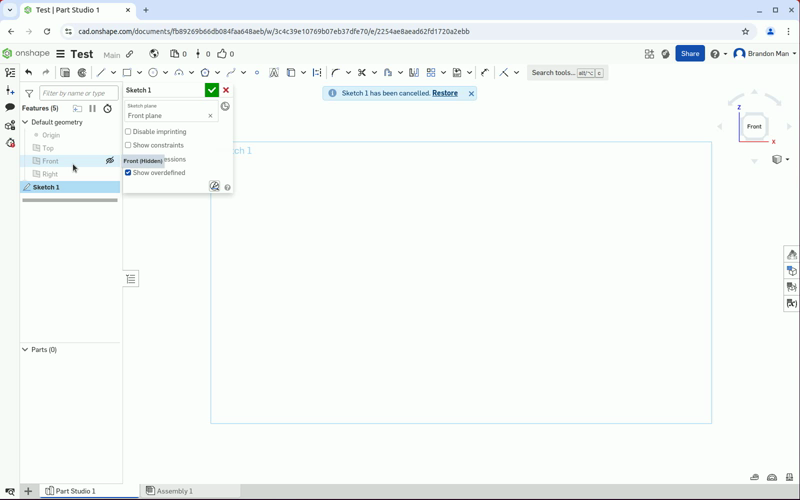
mouse_move(73, 352)
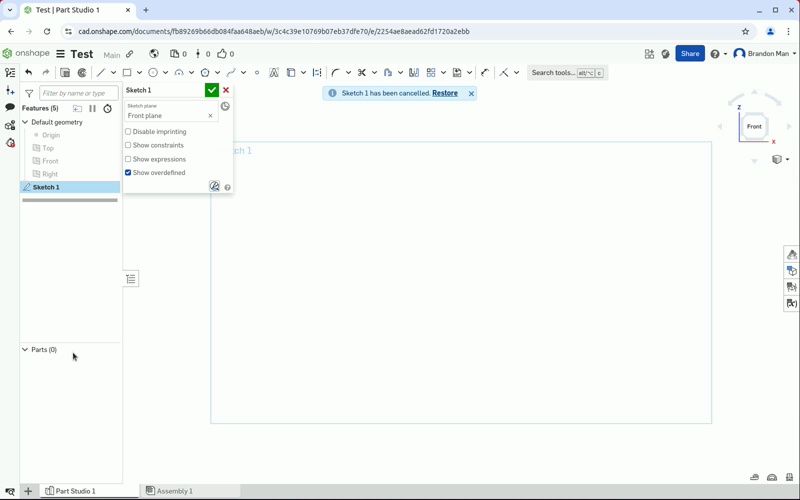
key(y)
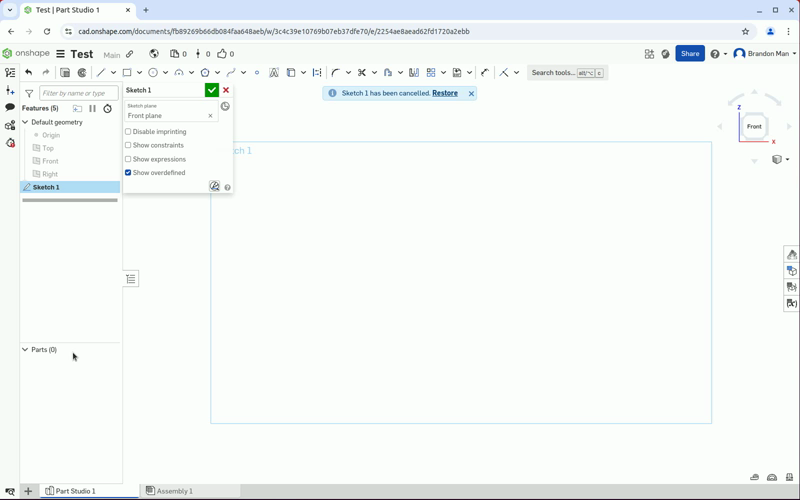
key(l)
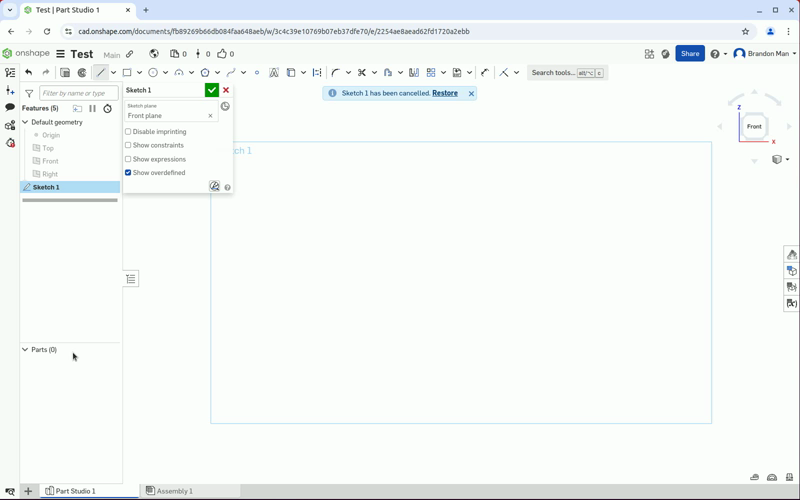
key_down(shift)
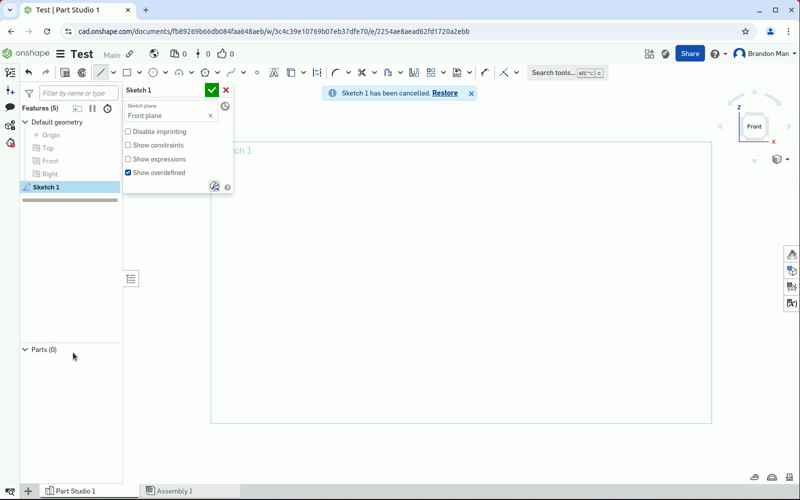
mouse_move(460, 282)
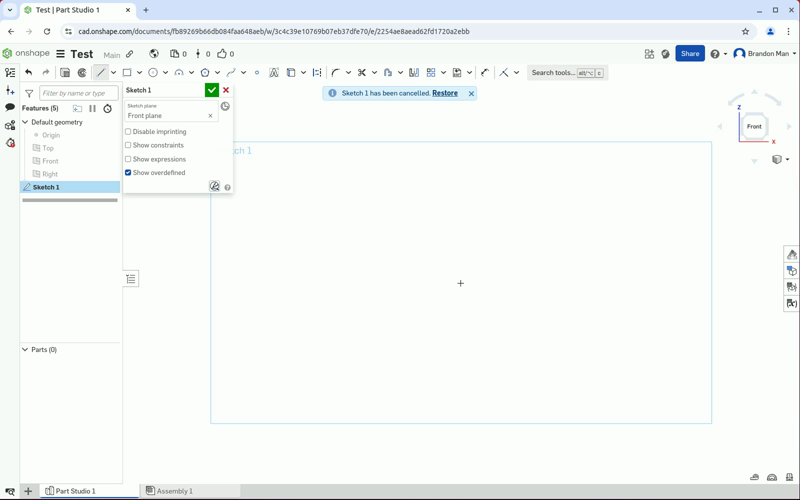
click(460, 282)
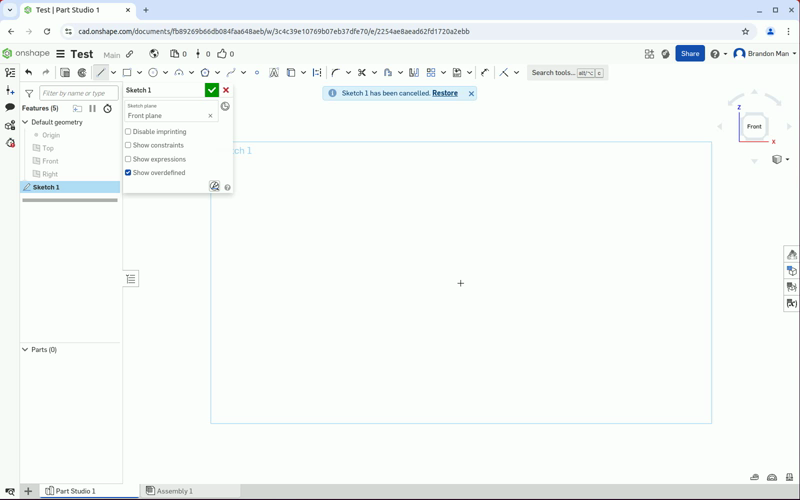
key_up(shift)
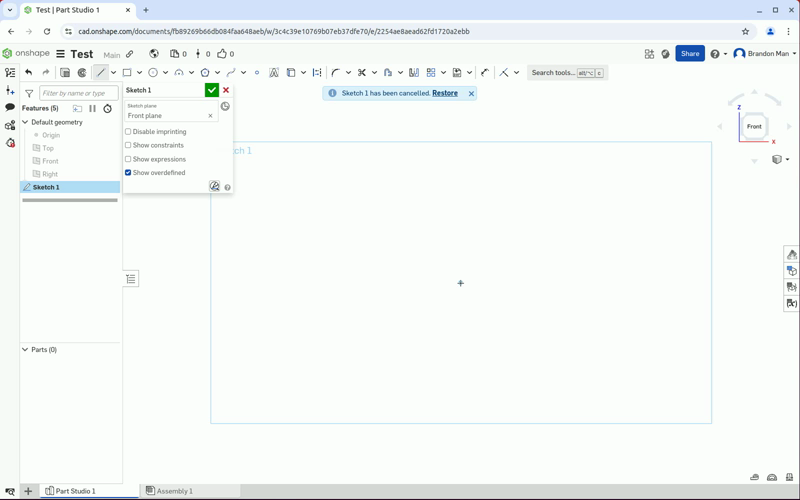
key_down(shift)
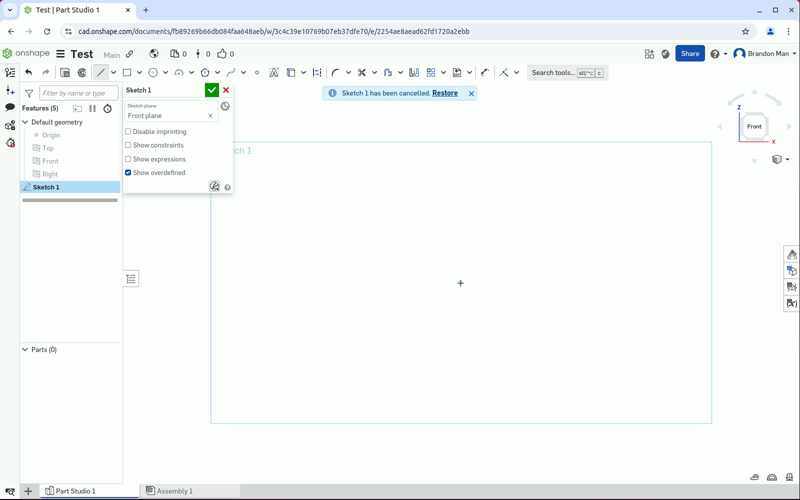
mouse_move(490, 282)
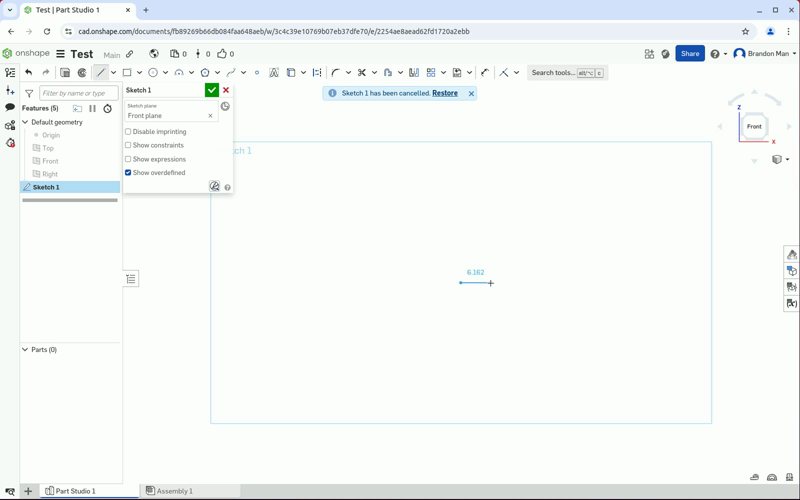
mouse_move(473, 295)
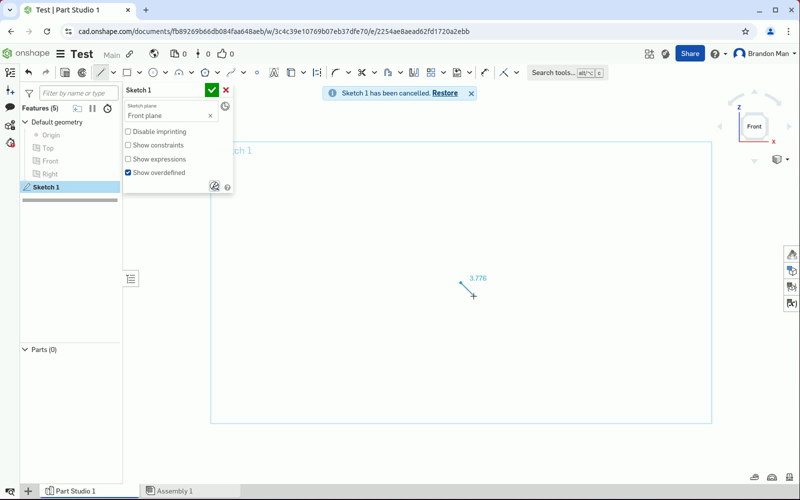
click(473, 295)
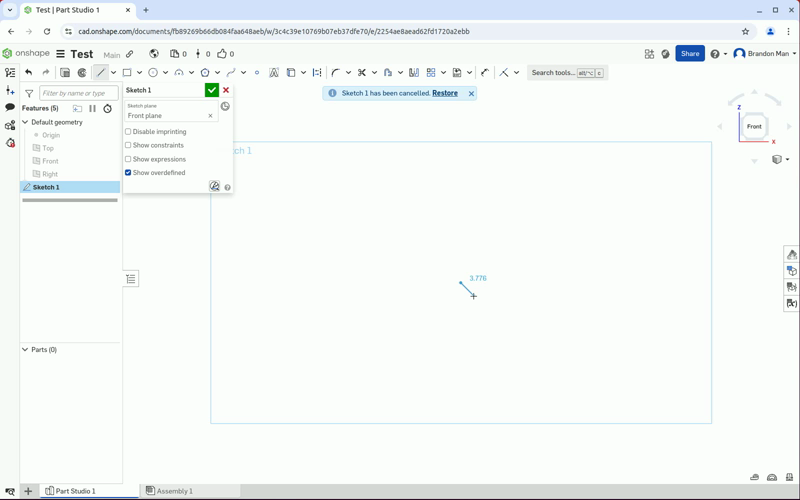
key_up(shift)
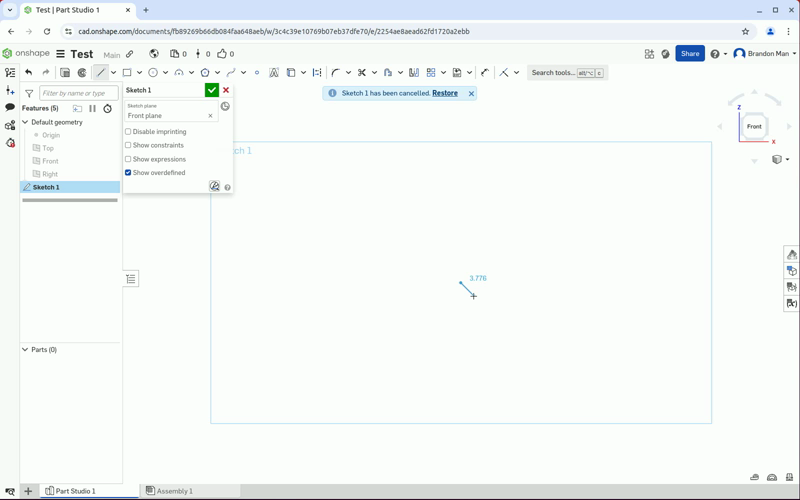
key_down(shift)
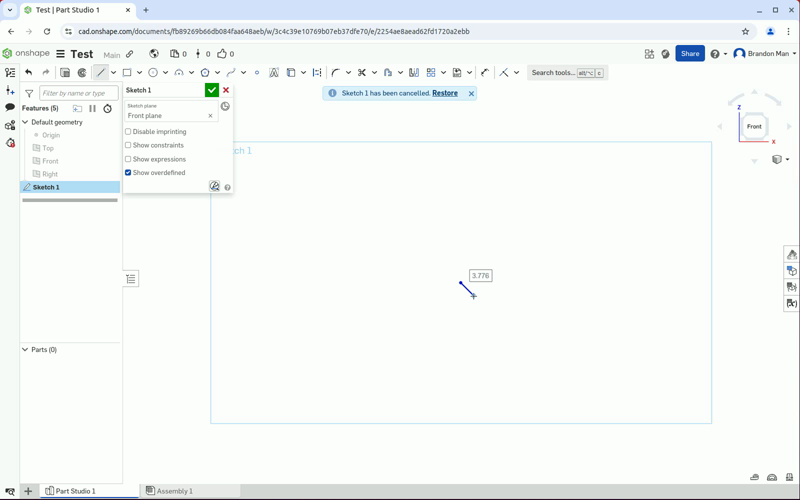
mouse_move(560, 295)
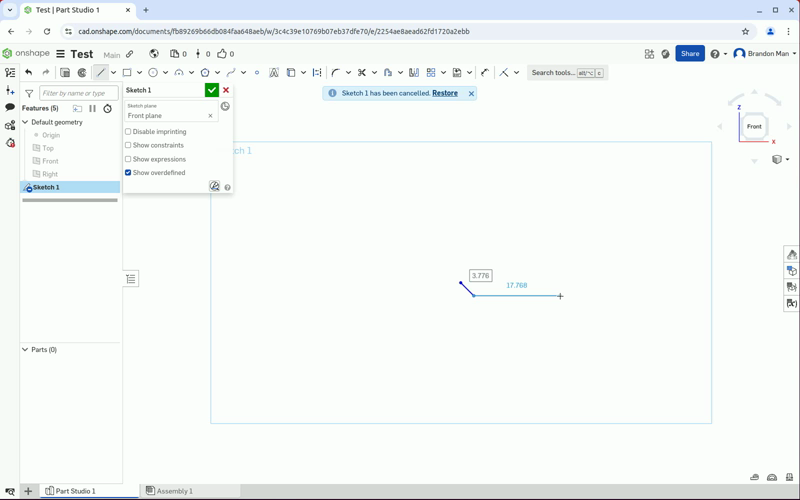
click(560, 295)
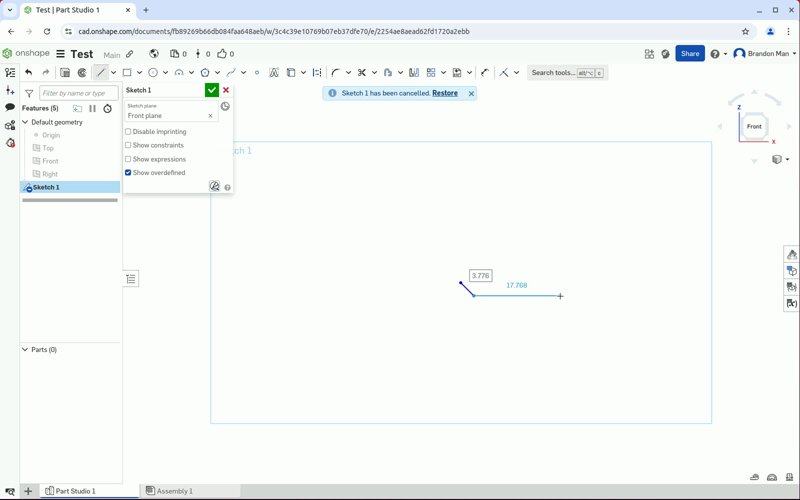
key_up(shift)
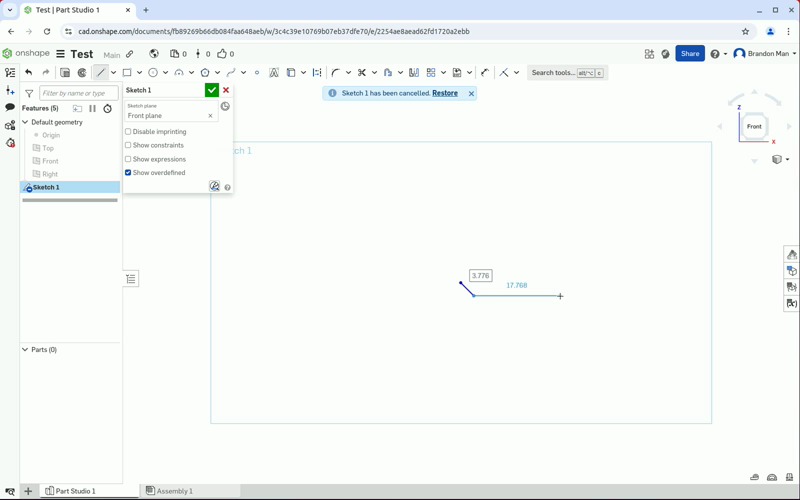
key_down(shift)
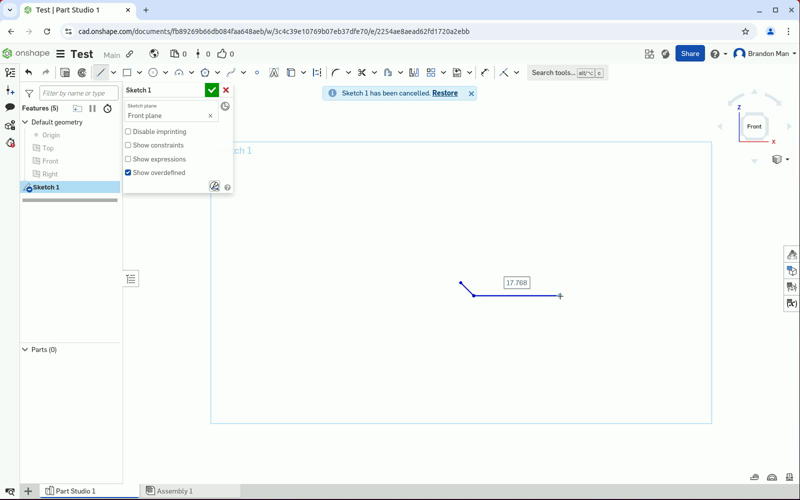
mouse_move(589, 295)
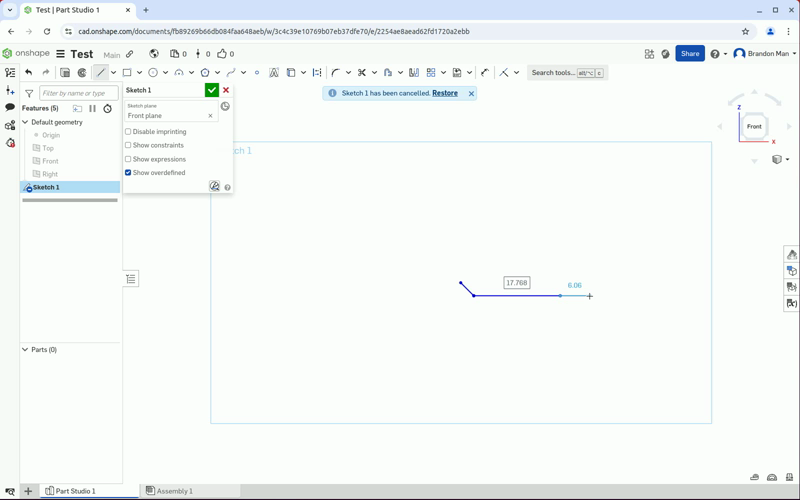
mouse_move(573, 282)
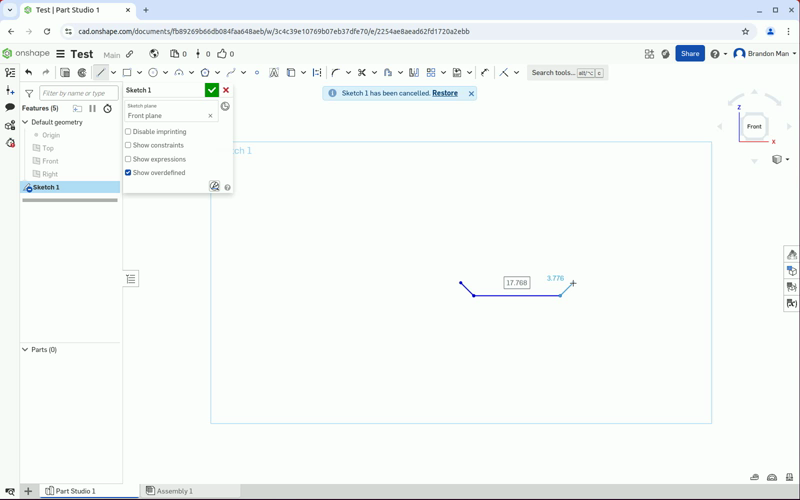
click(573, 282)
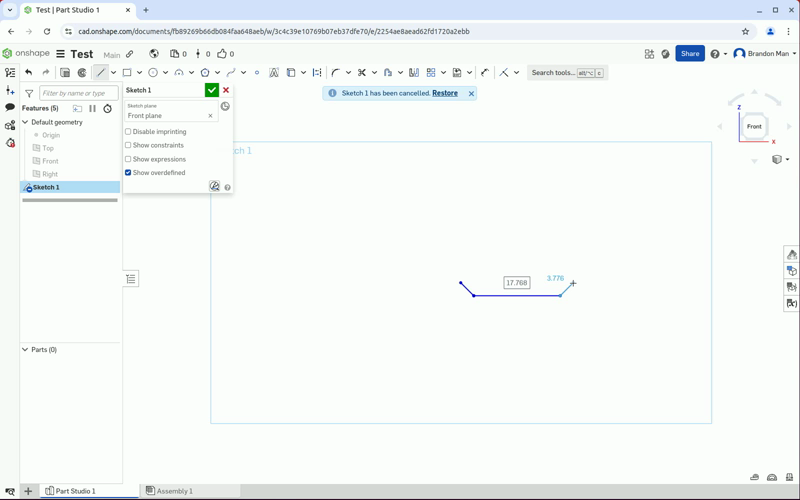
key_up(shift)
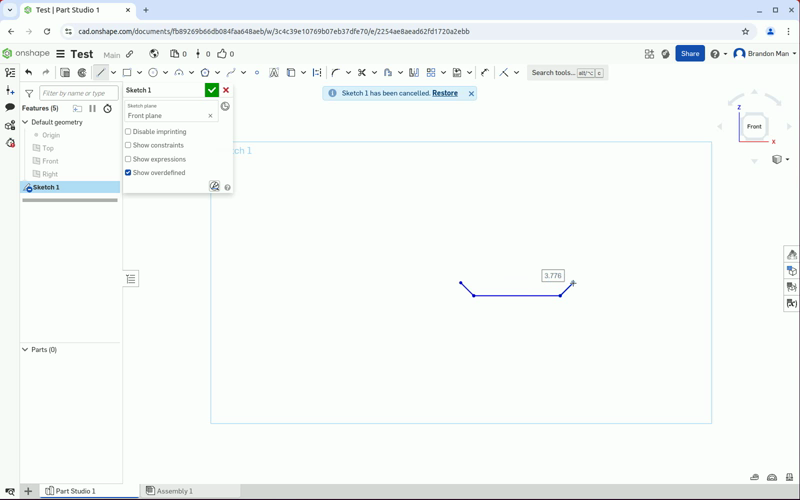
key_down(shift)
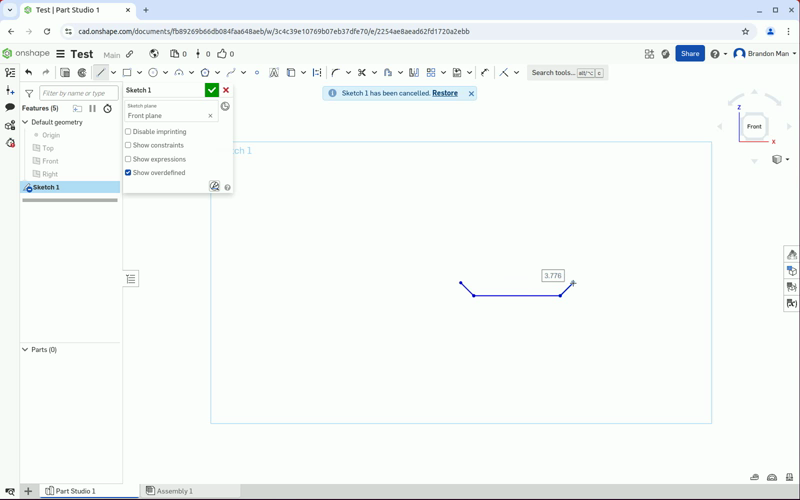
mouse_move(460, 282)
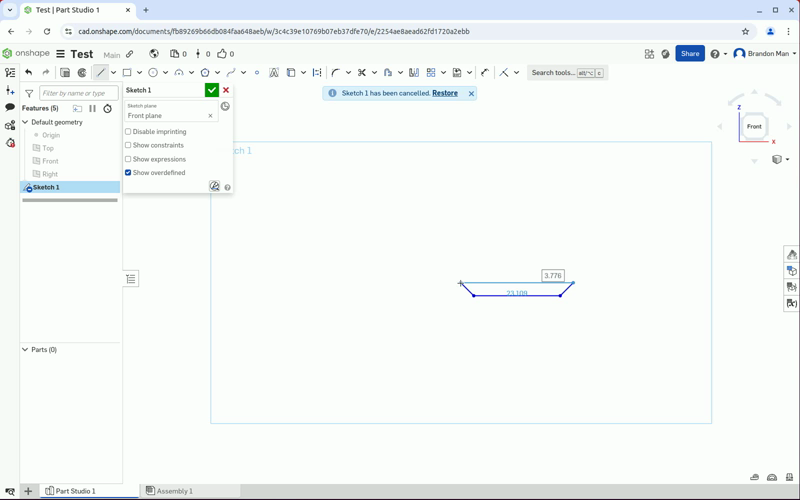
key_up(shift)
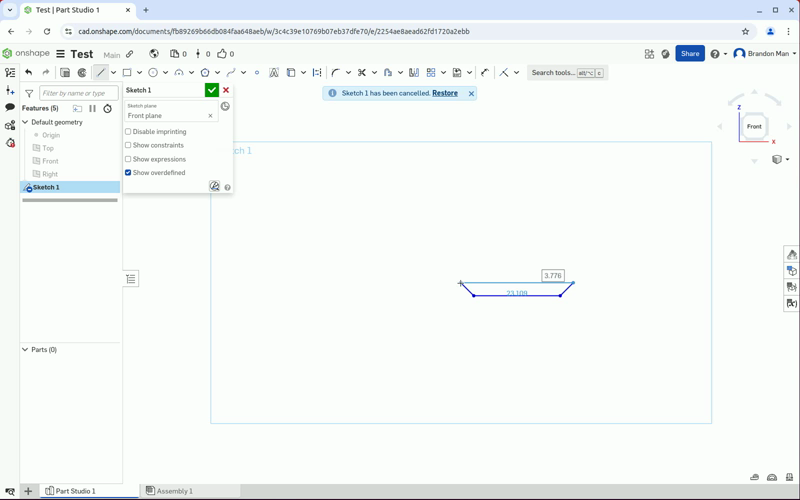
click(460, 282)
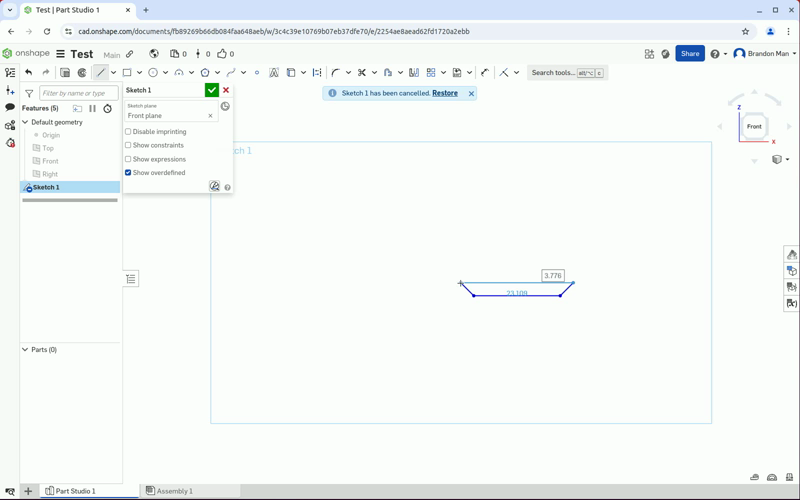
key(esc)
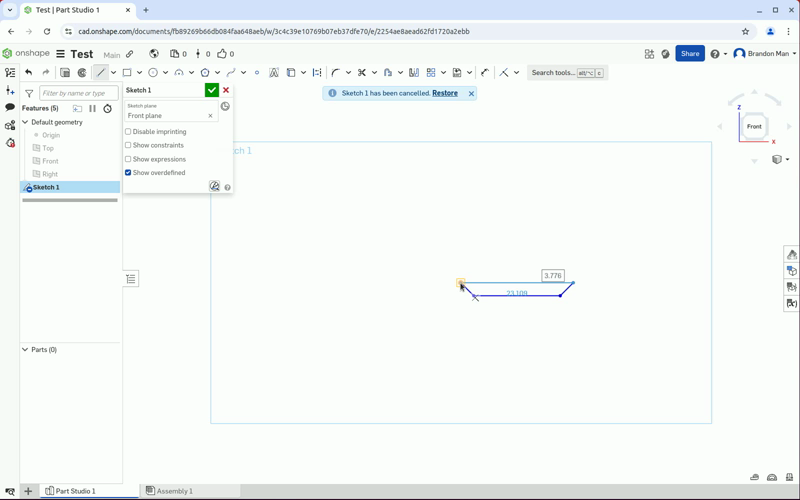
mouse_move(521, 288)
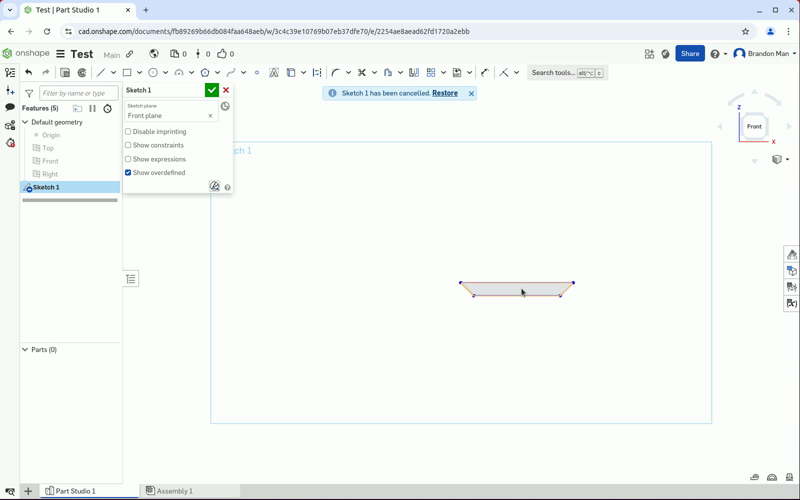
scroll(6)
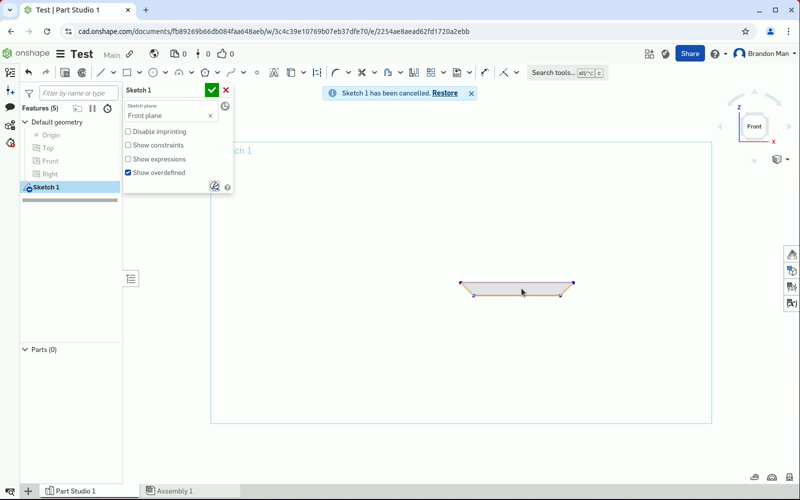
scroll(6)
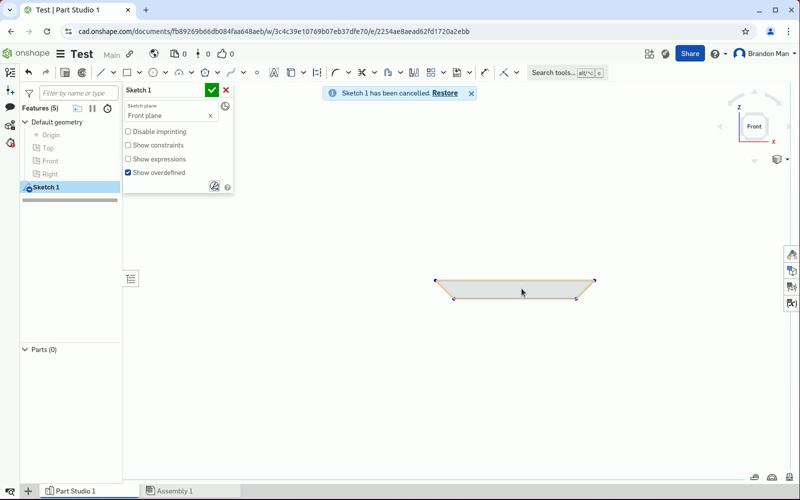
scroll(6)
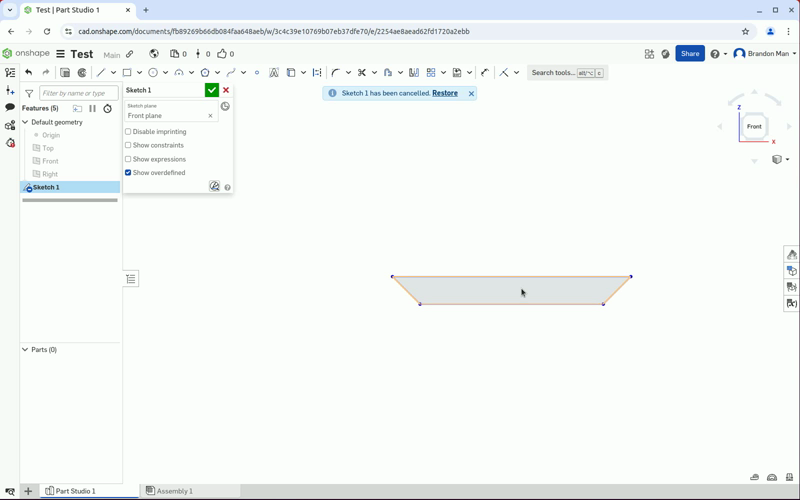
scroll(6)
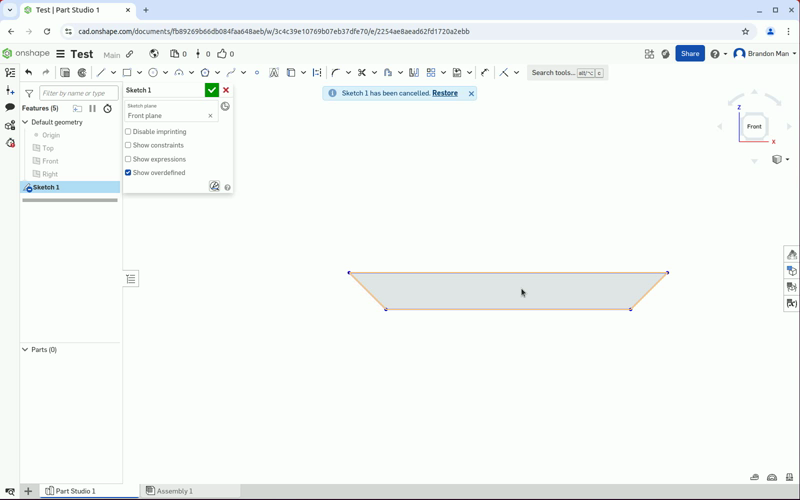
scroll(6)
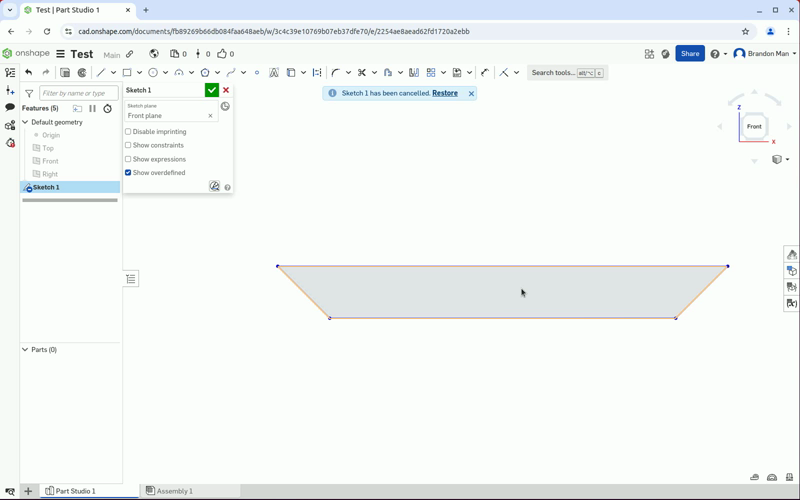
scroll(6)
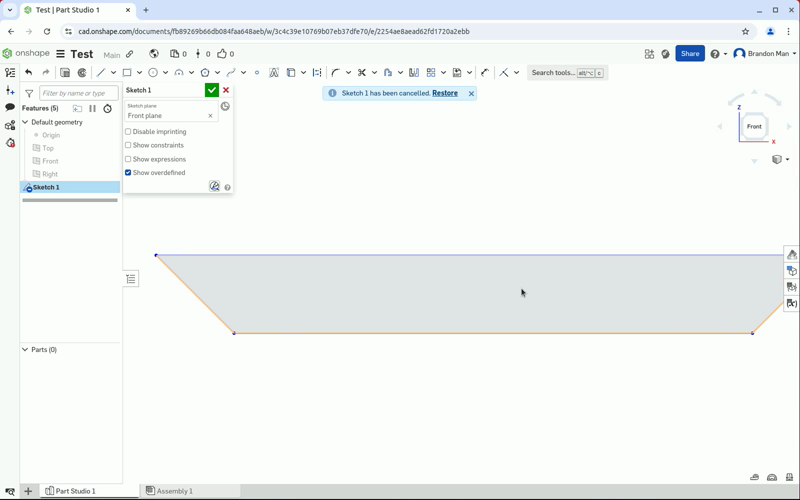
scroll(6)
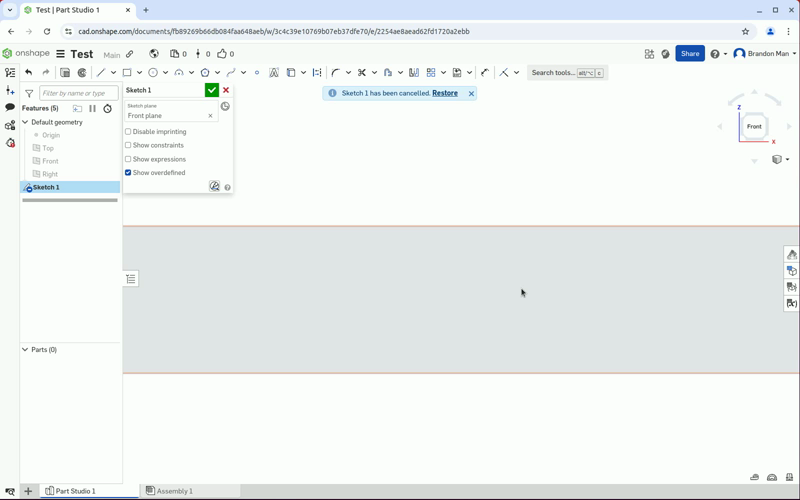
click(521, 288)
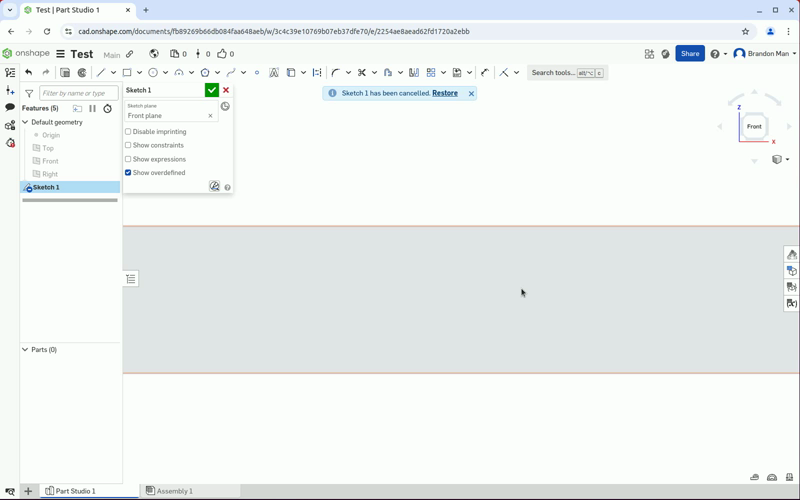
scroll(-6)
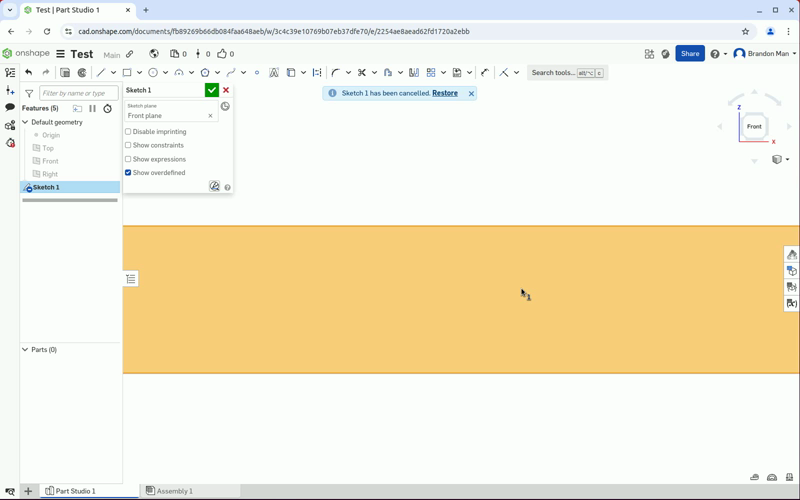
scroll(-6)
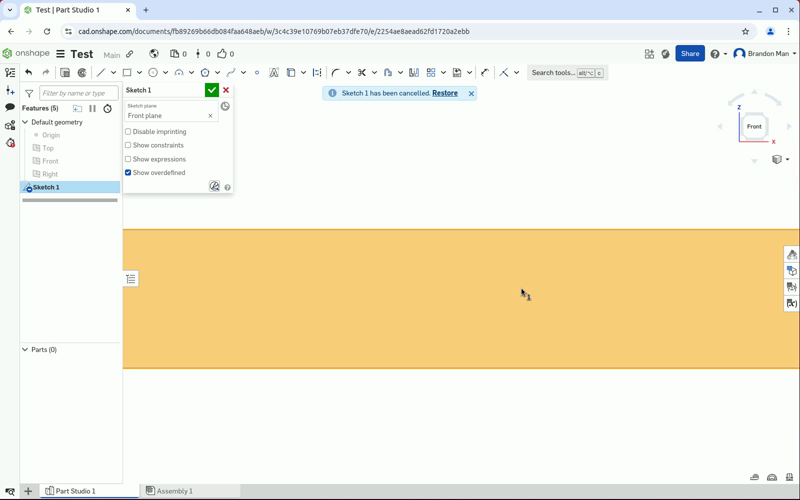
scroll(-6)
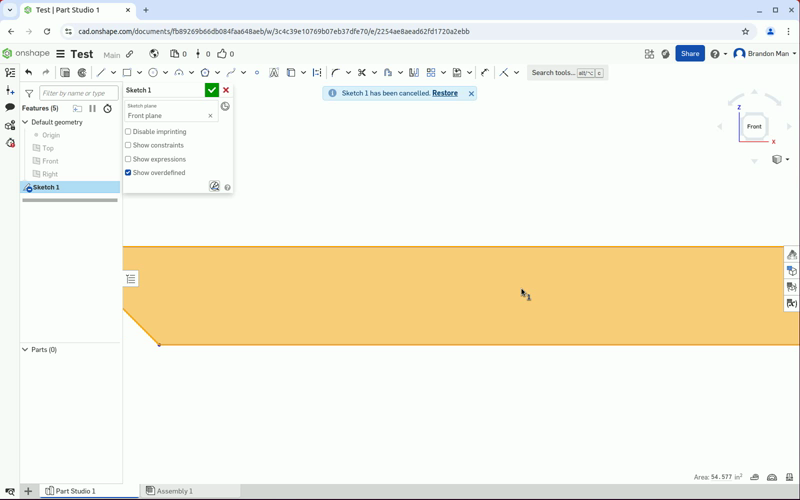
scroll(-6)
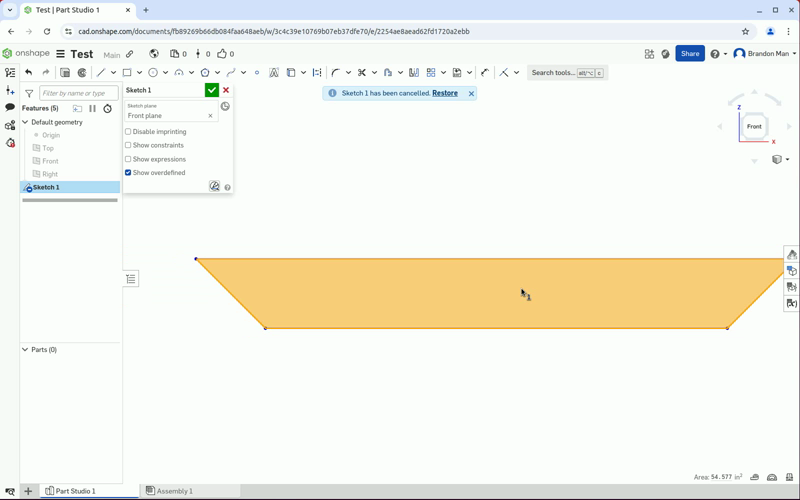
scroll(-6)
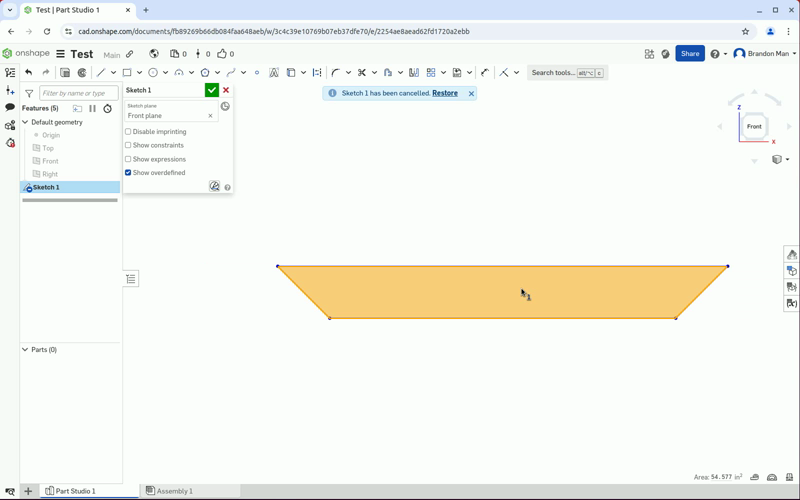
scroll(-6)
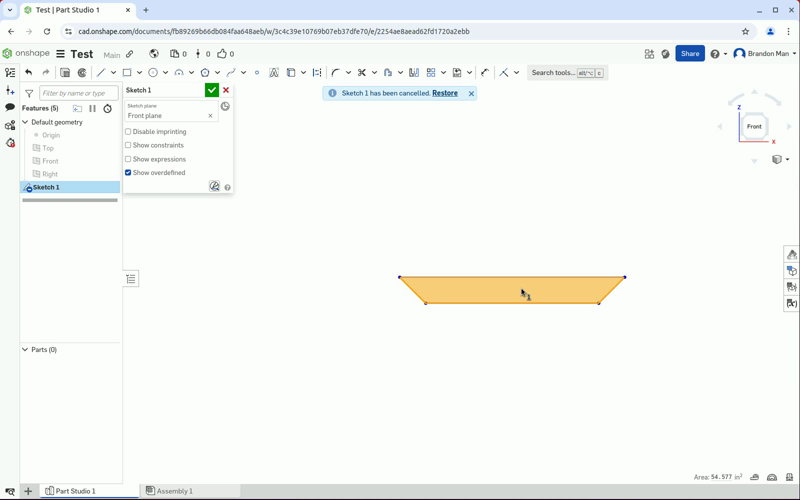
scroll(-6)
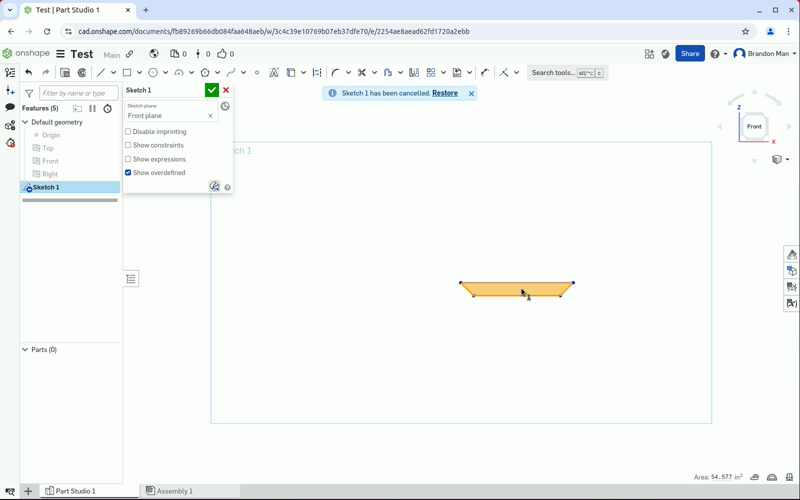
mouse_move(73, 352)
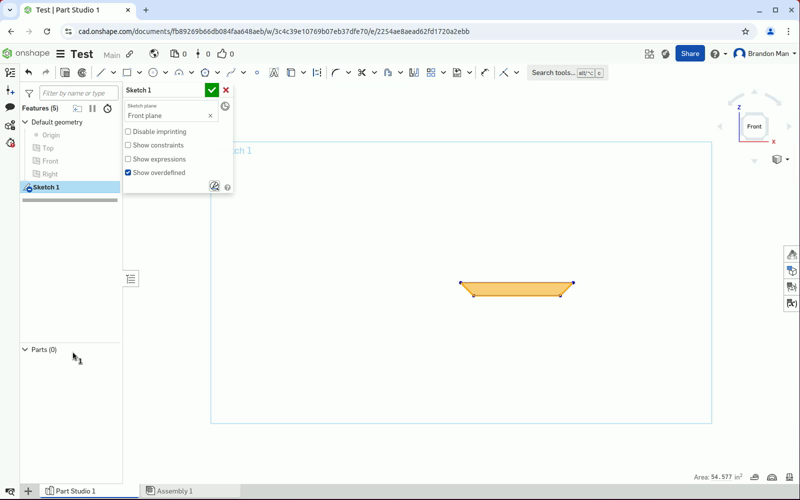
key(shift+y)
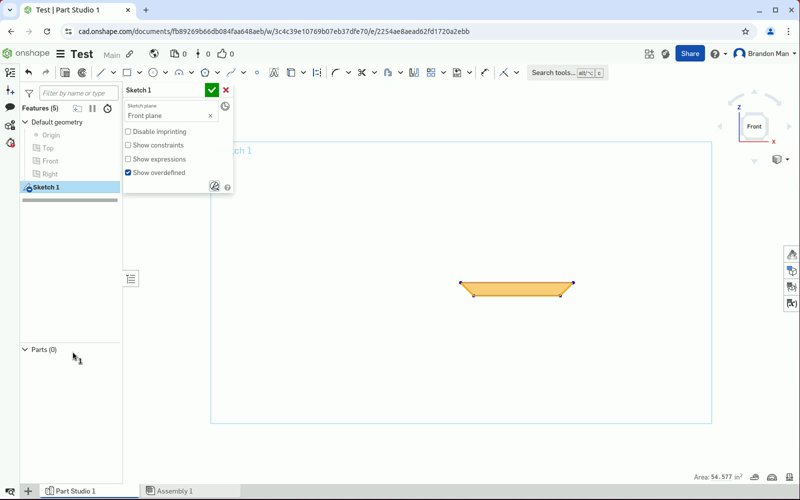
key(shift+e)
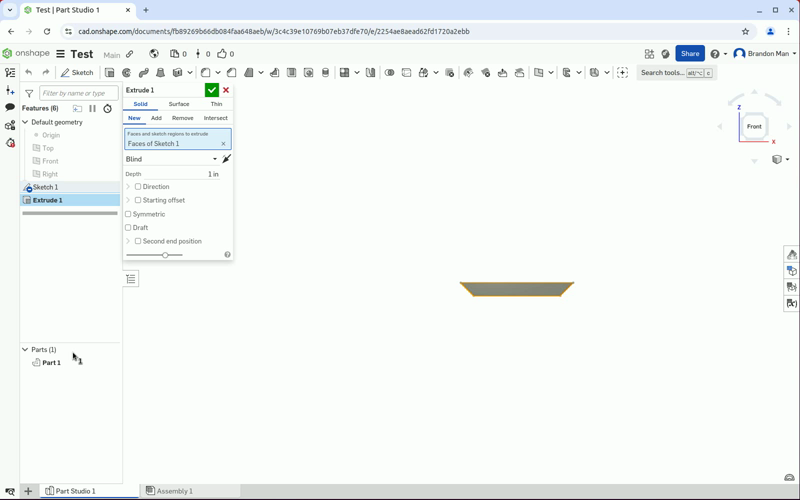
mouse_move(143, 106)
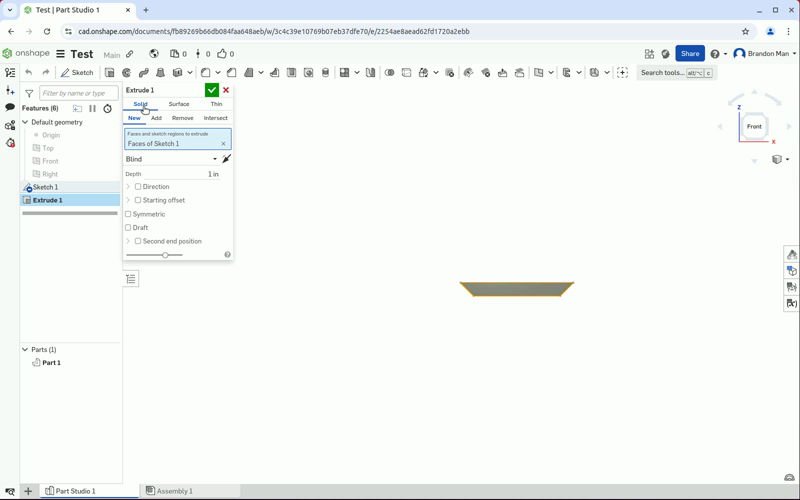
click(143, 106)
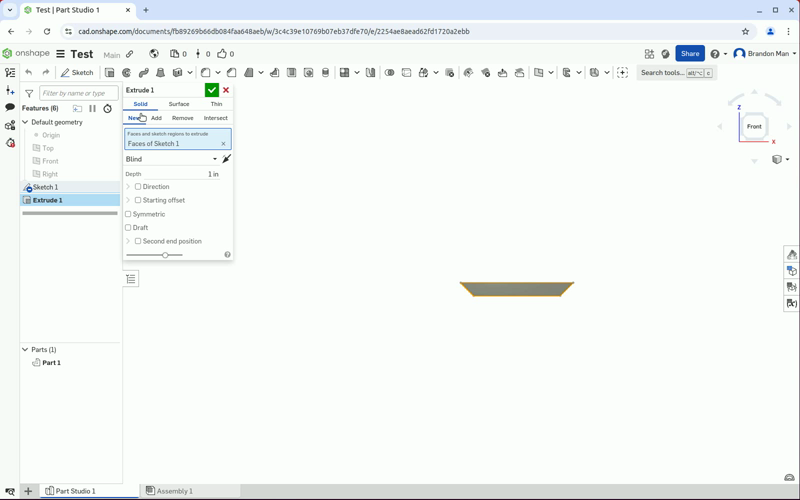
mouse_move(137, 120)
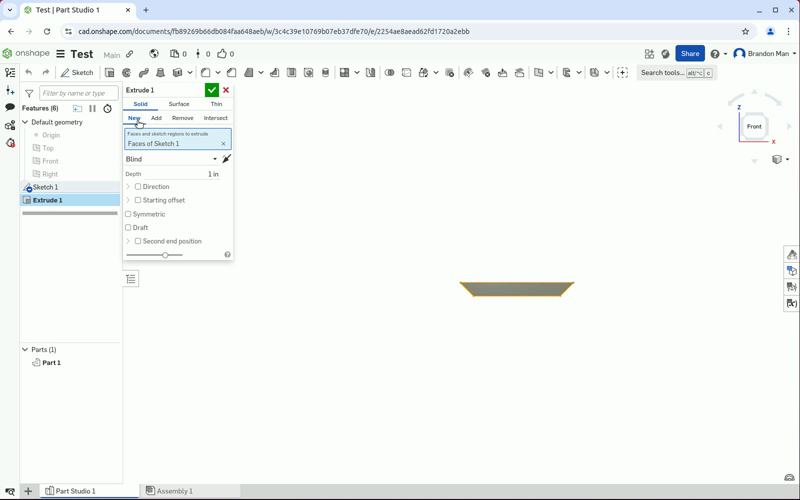
click(137, 120)
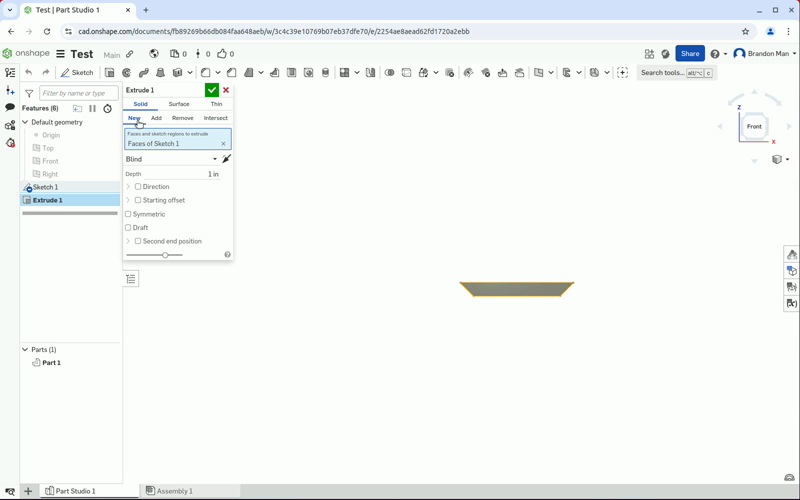
key(tab, 4)
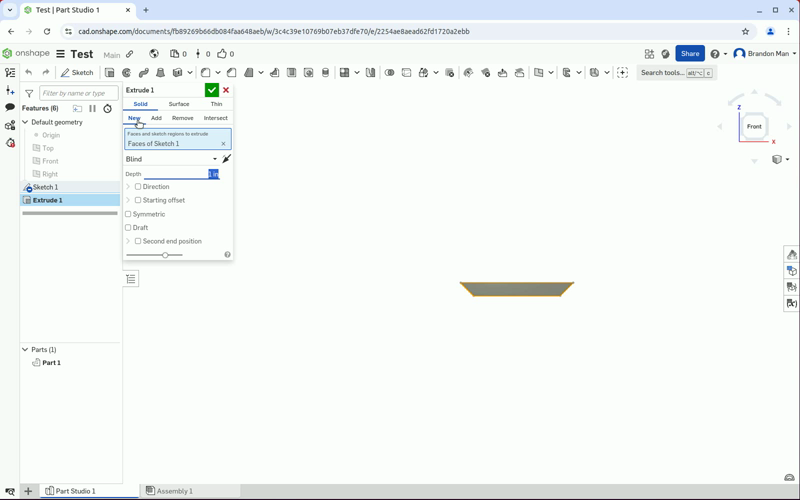
text(5.536)
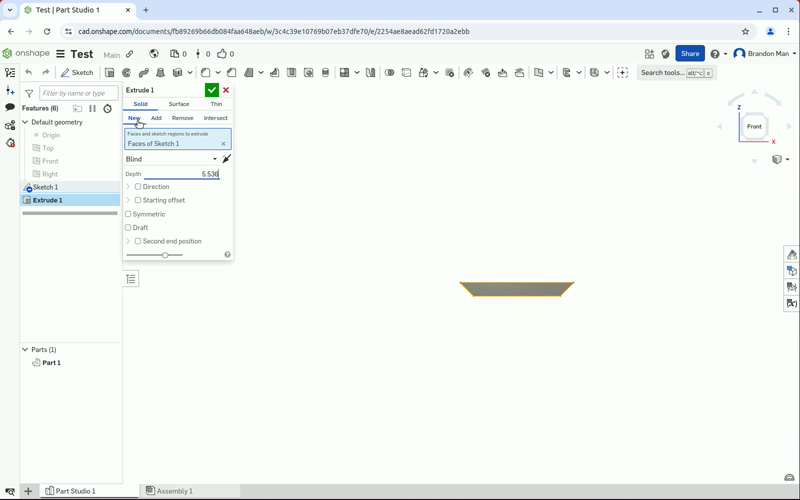
key(enter)
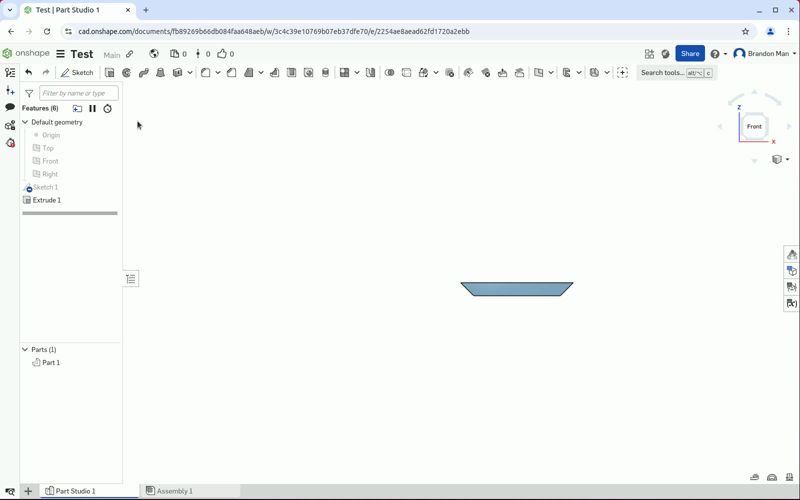
key(shift+h)
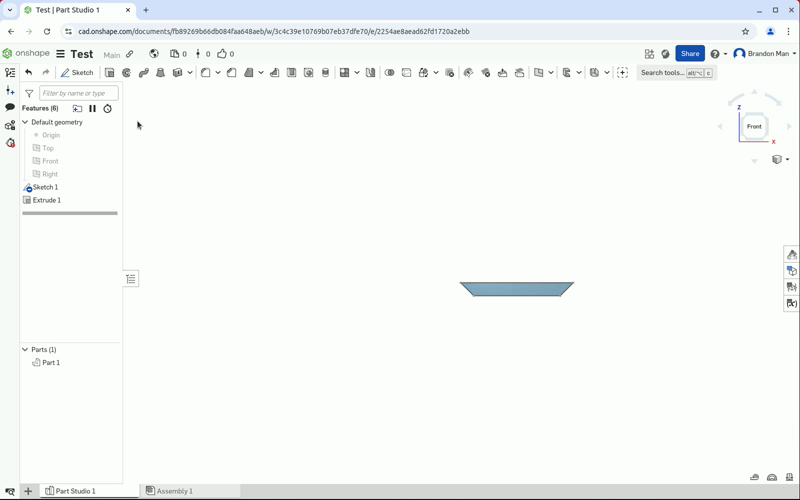
key(shift+h)
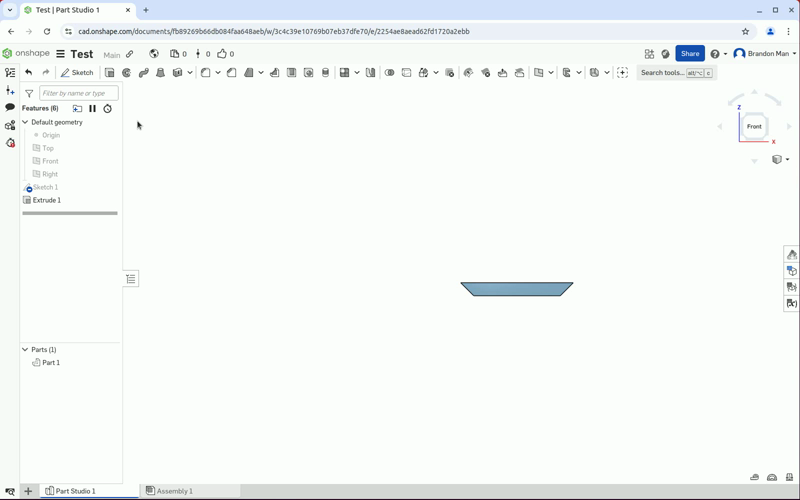
mouse_move(73, 189)
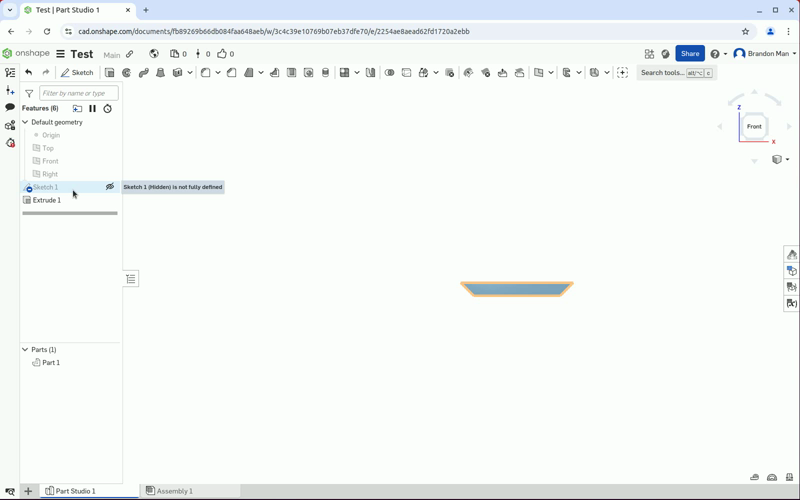
click(73, 189)
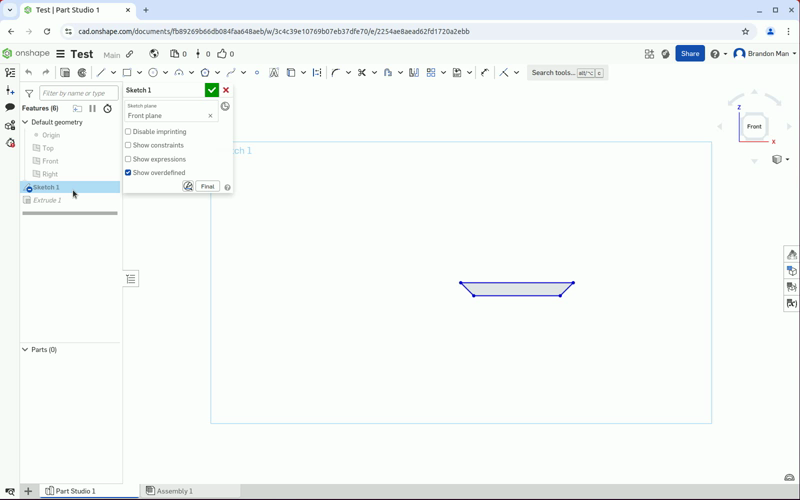
mouse_move(229, 92)
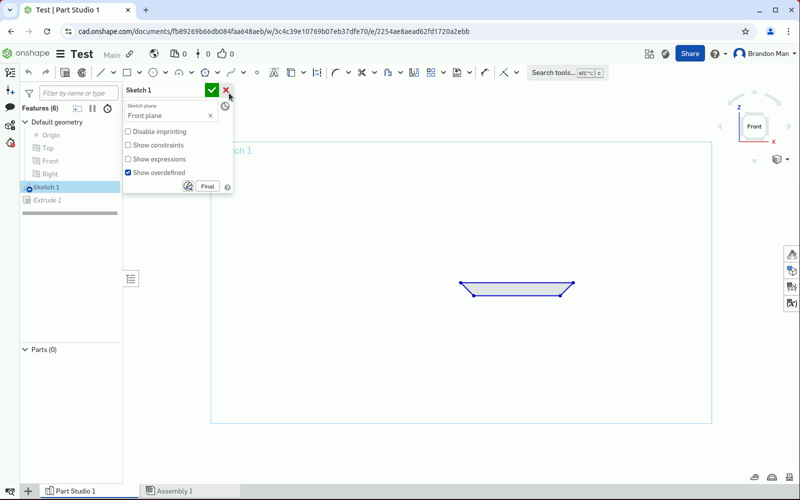
click(229, 92)
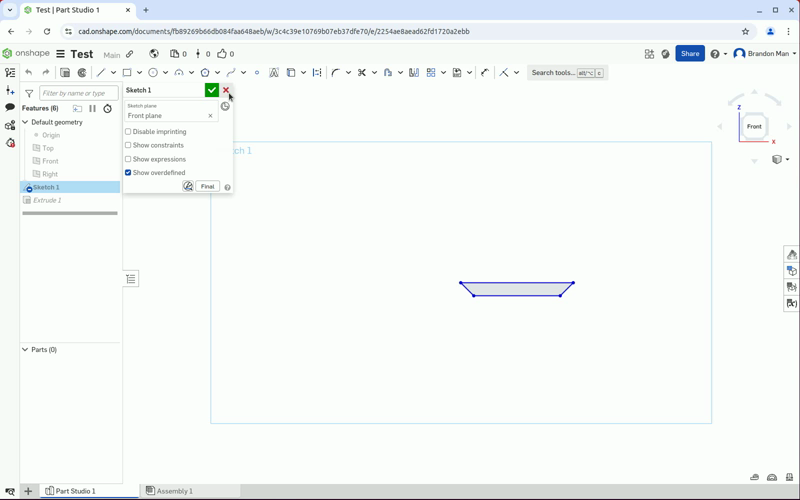
key(shift+s)
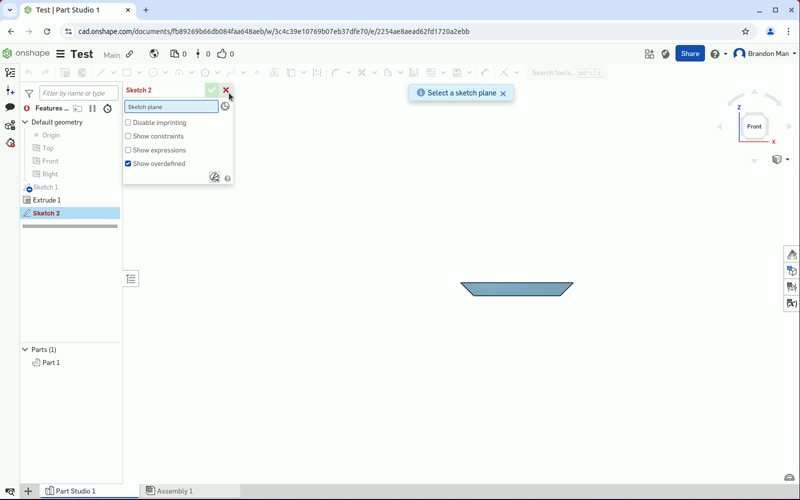
mouse_move(73, 163)
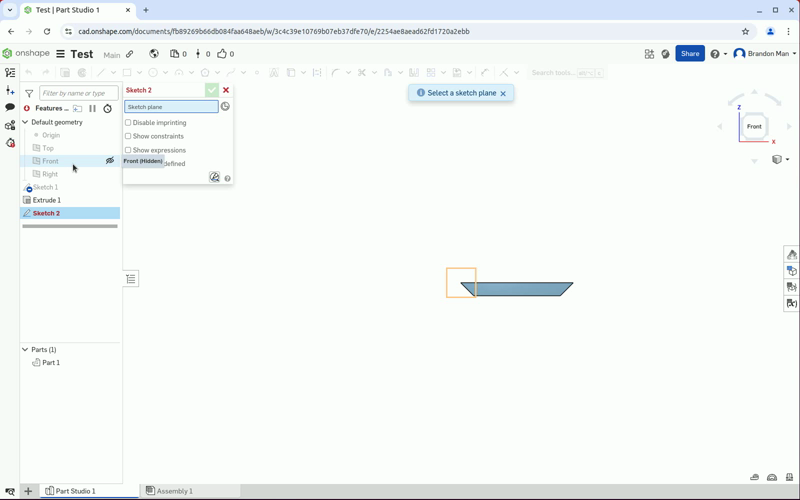
click(73, 163)
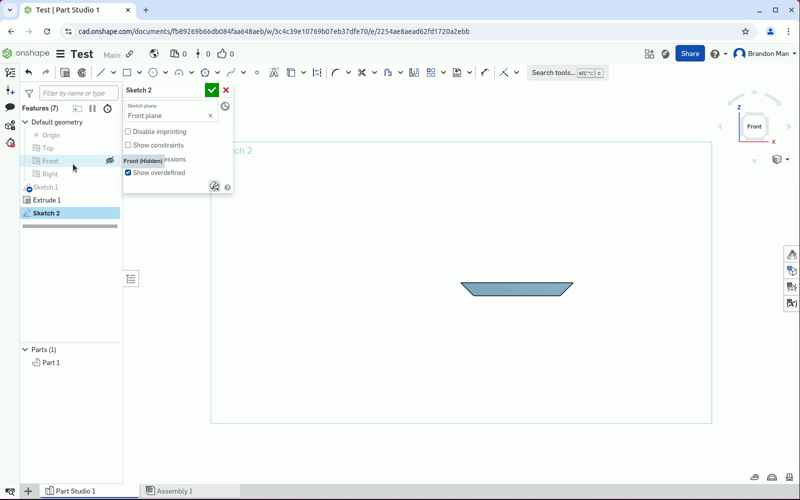
mouse_move(73, 352)
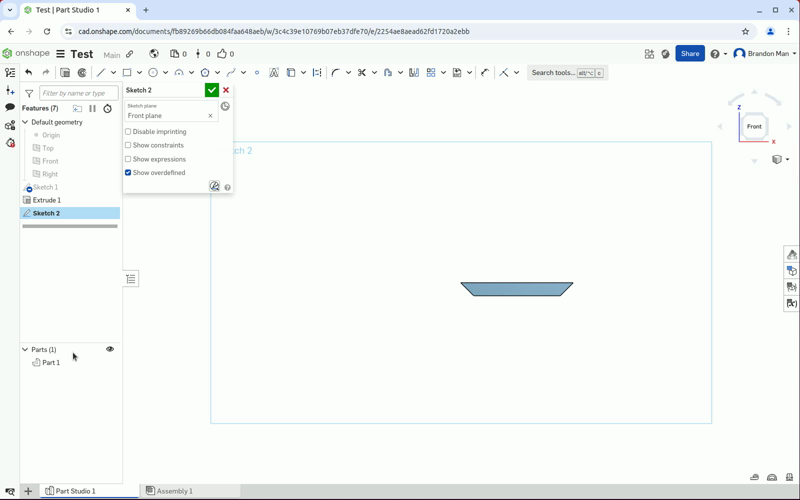
key(y)
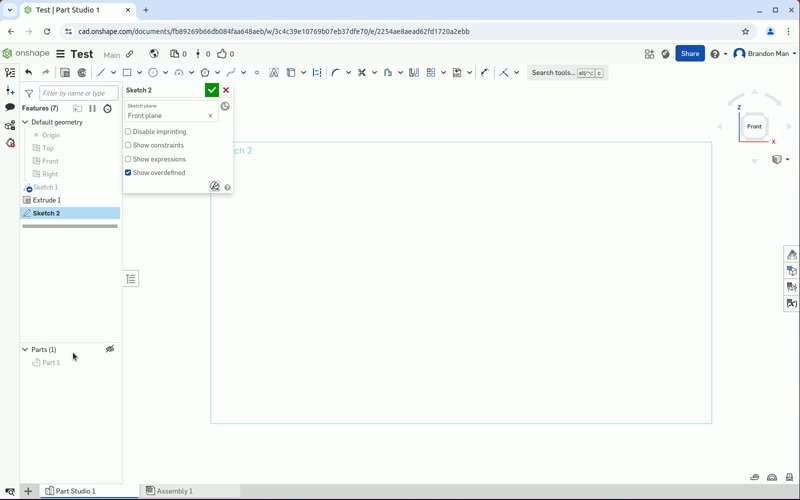
key(l)
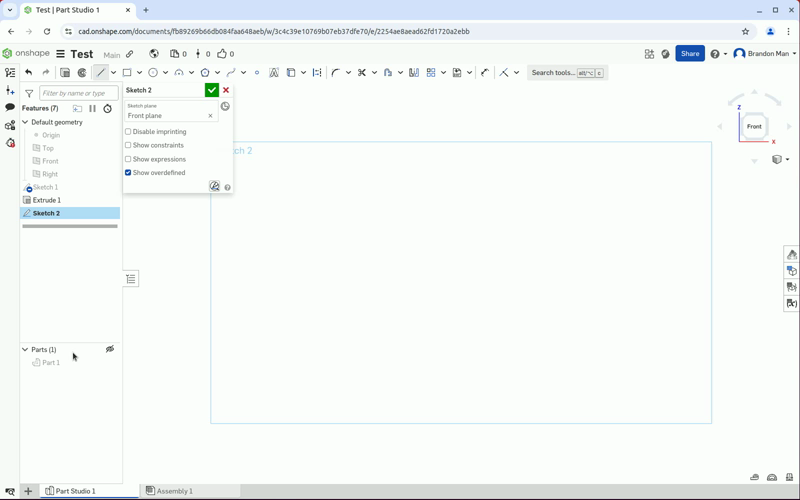
key_down(shift)
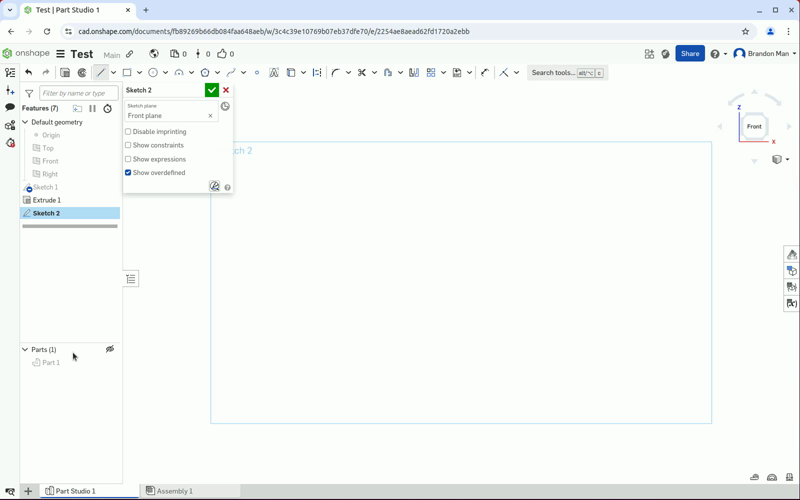
mouse_move(431, 227)
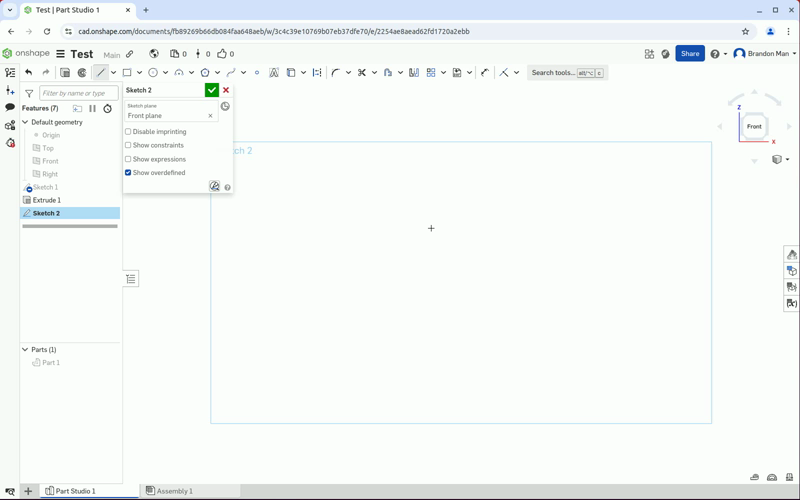
click(431, 227)
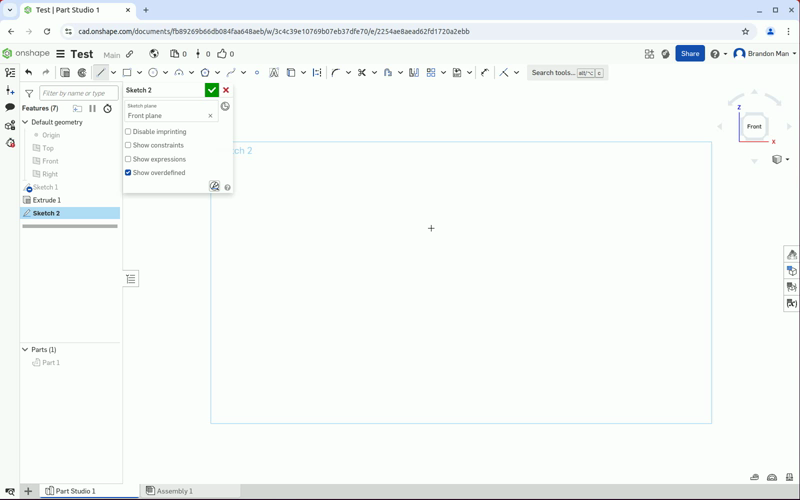
key_up(shift)
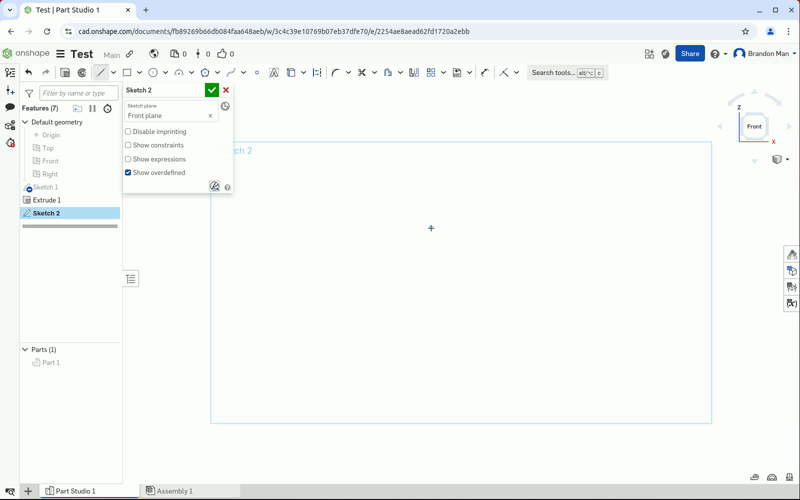
key_down(shift)
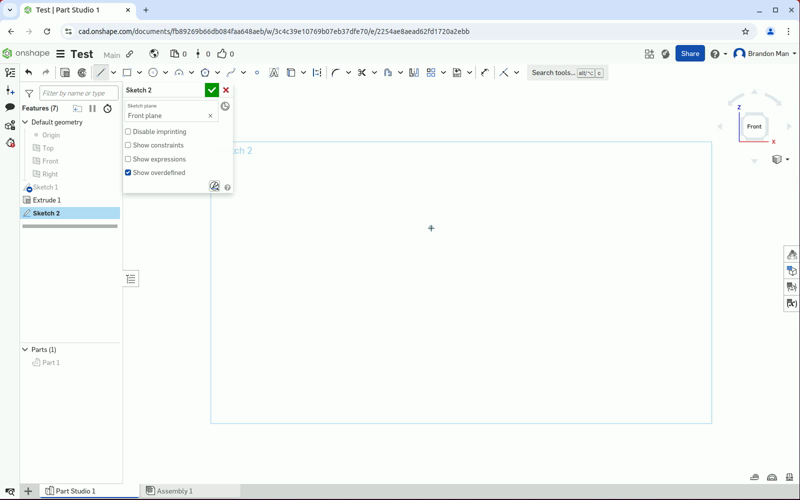
mouse_move(506, 255)
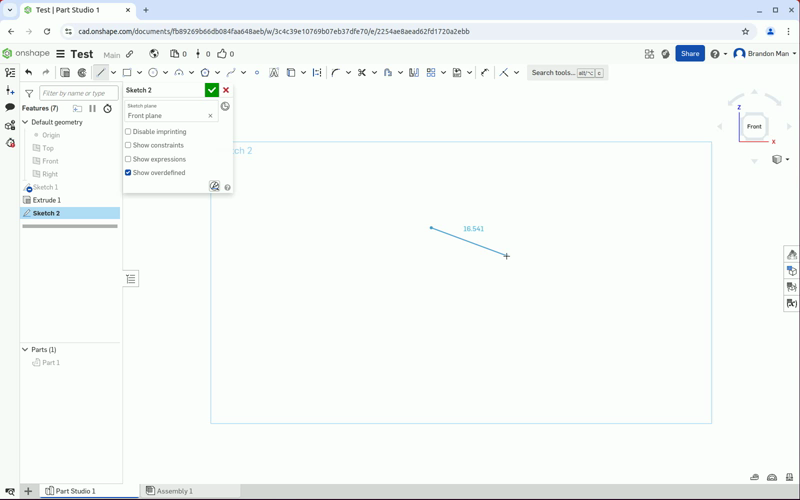
click(506, 255)
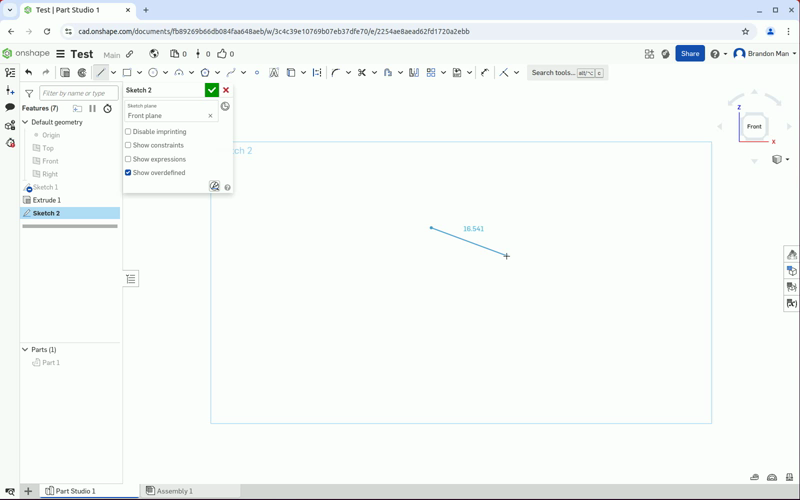
key_up(shift)
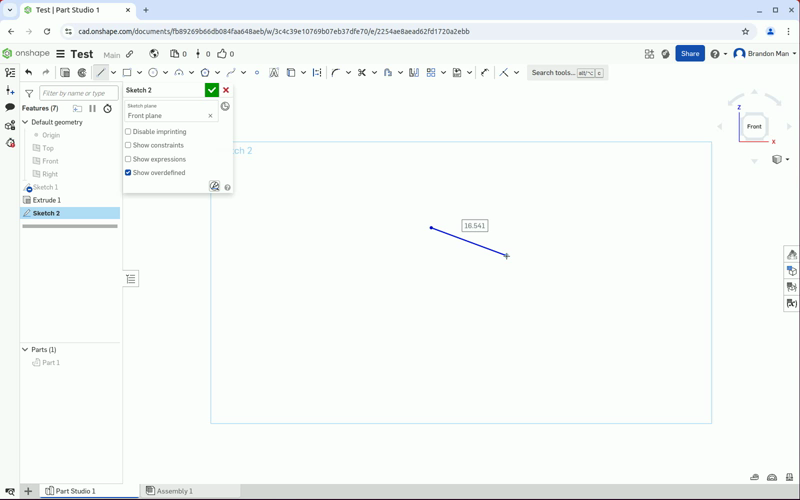
key_down(shift)
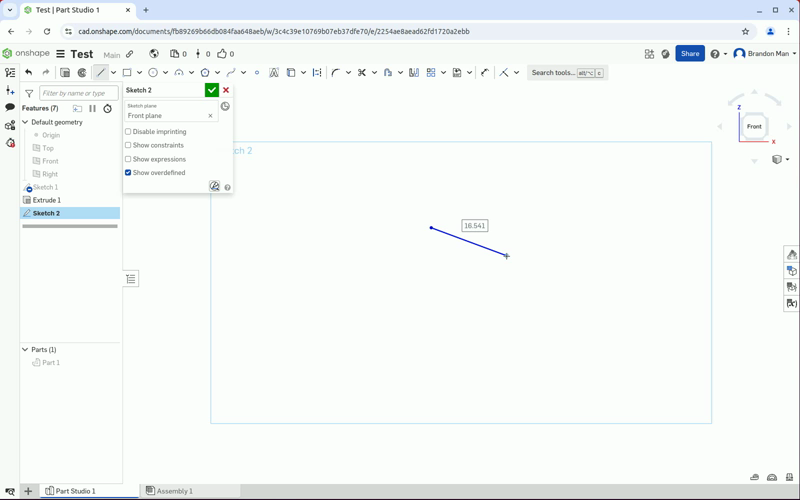
mouse_move(536, 255)
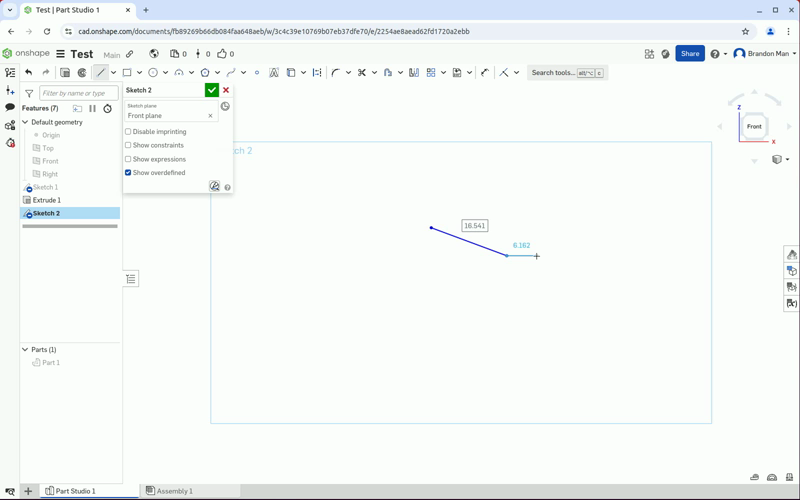
mouse_move(538, 255)
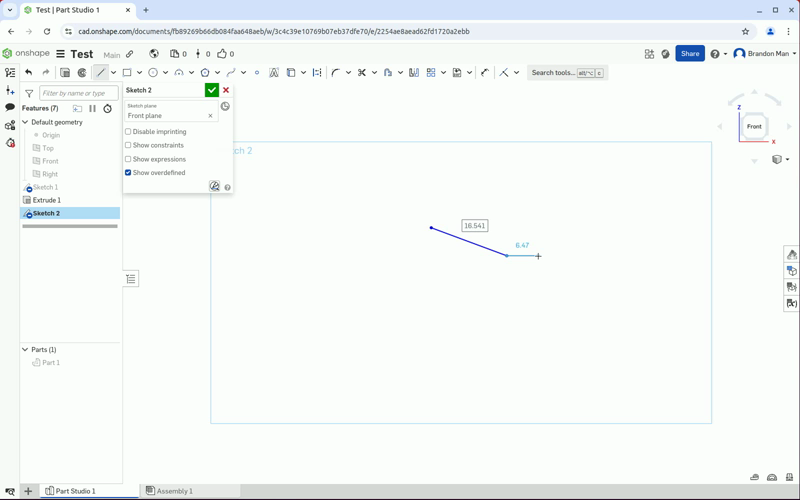
click(538, 255)
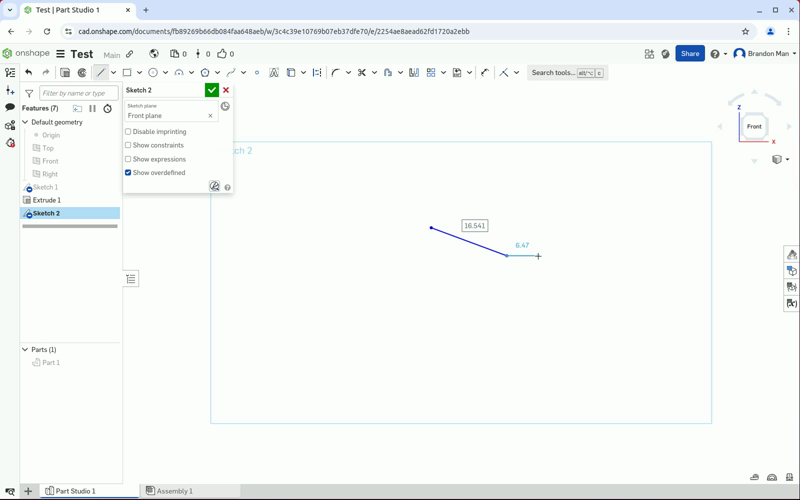
key_up(shift)
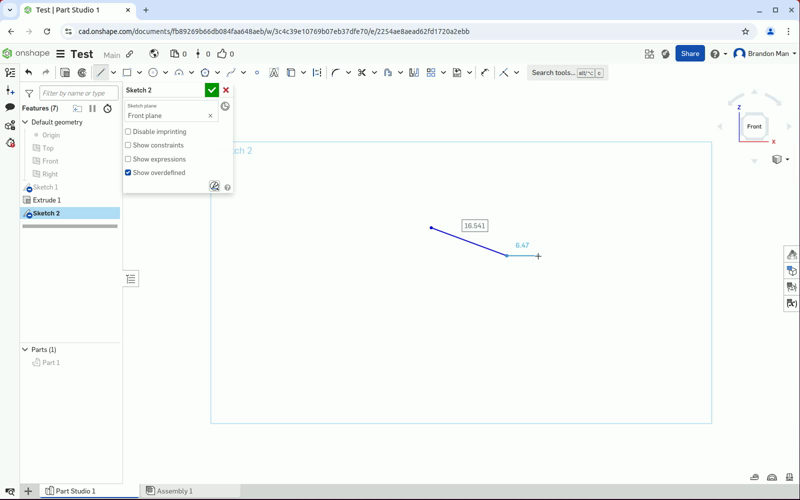
key_down(shift)
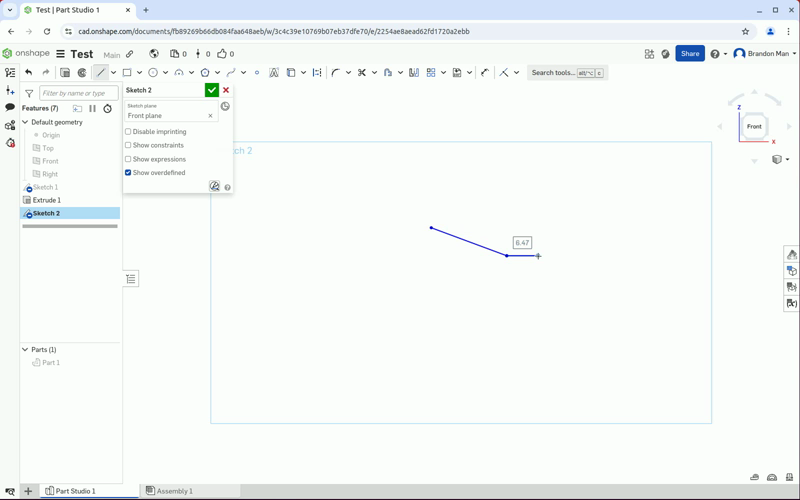
mouse_move(453, 213)
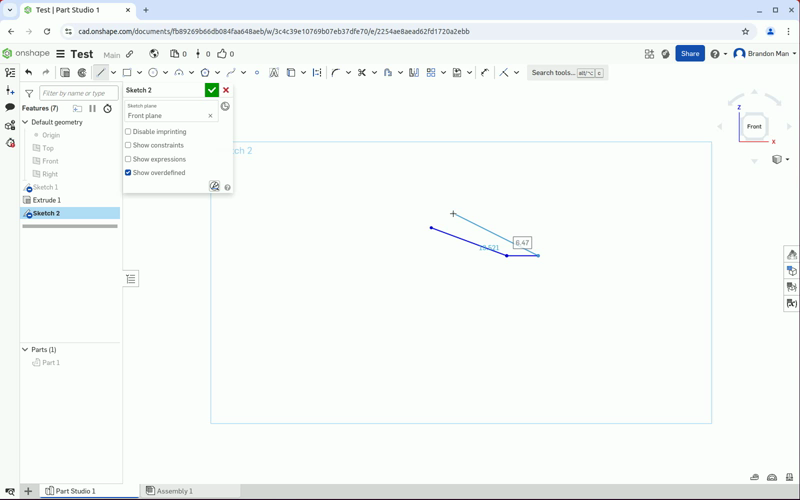
click(453, 213)
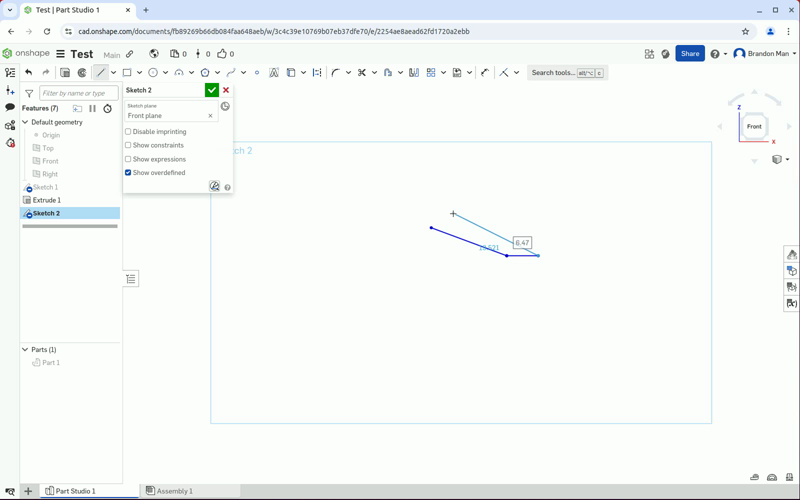
key_up(shift)
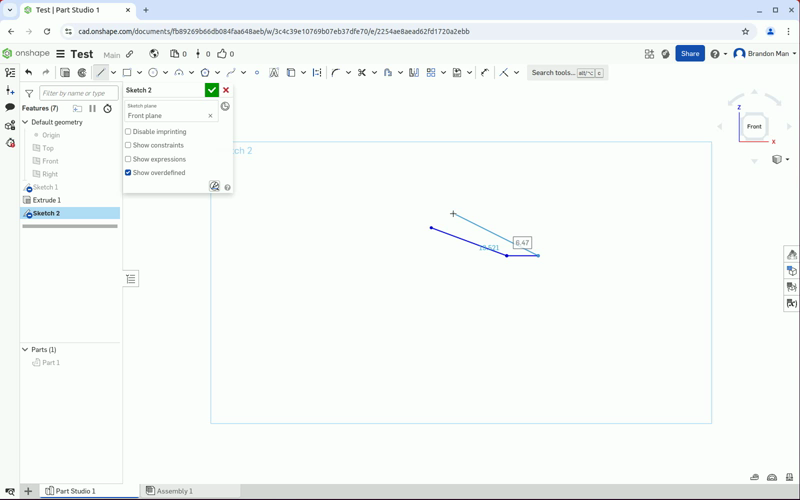
key_down(shift)
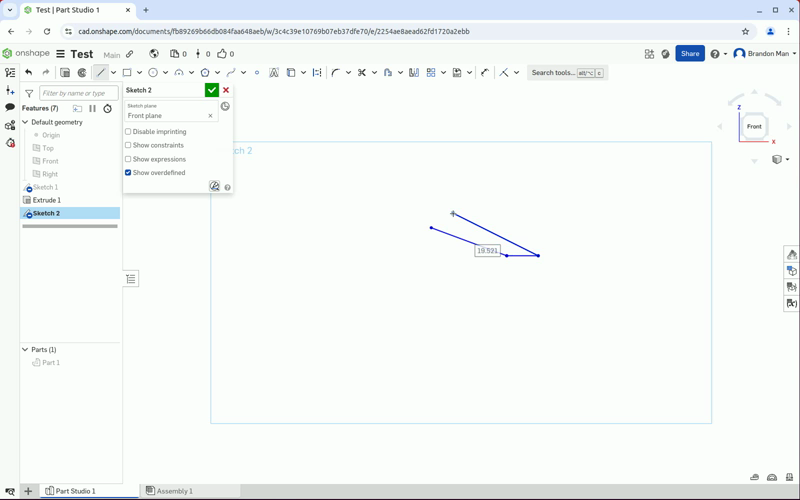
mouse_move(483, 213)
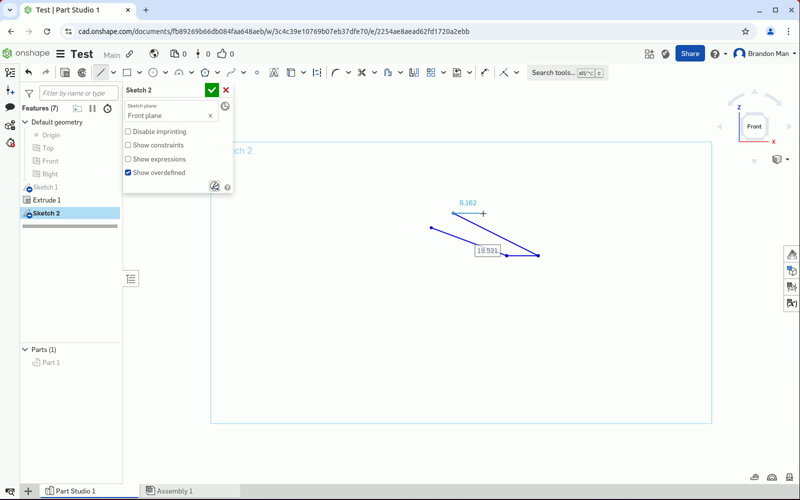
mouse_move(441, 213)
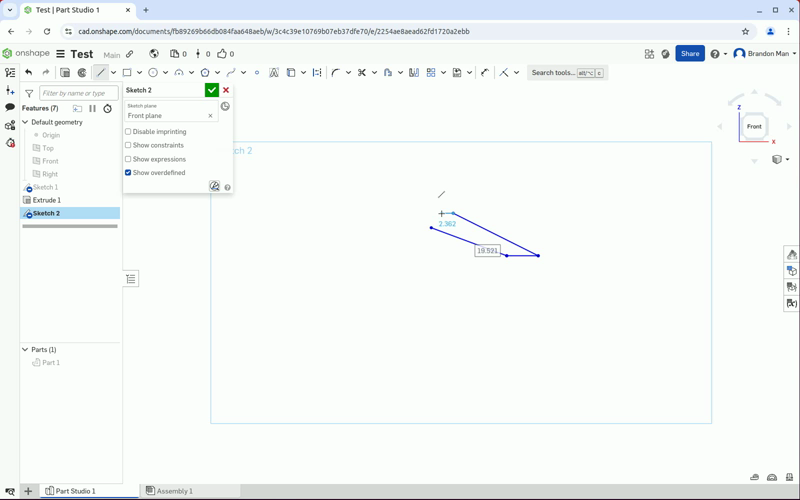
click(441, 213)
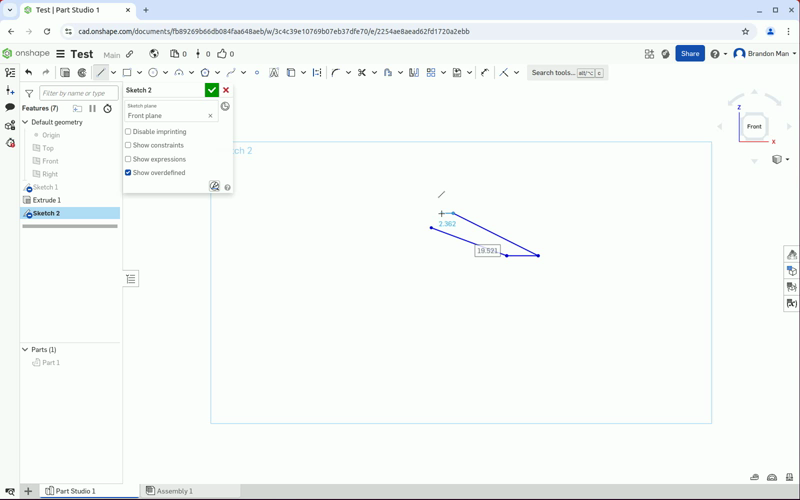
key_up(shift)
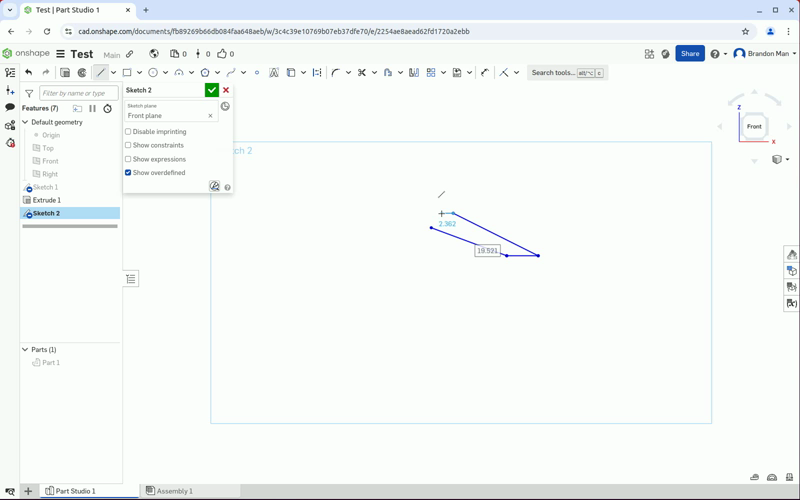
key_down(shift)
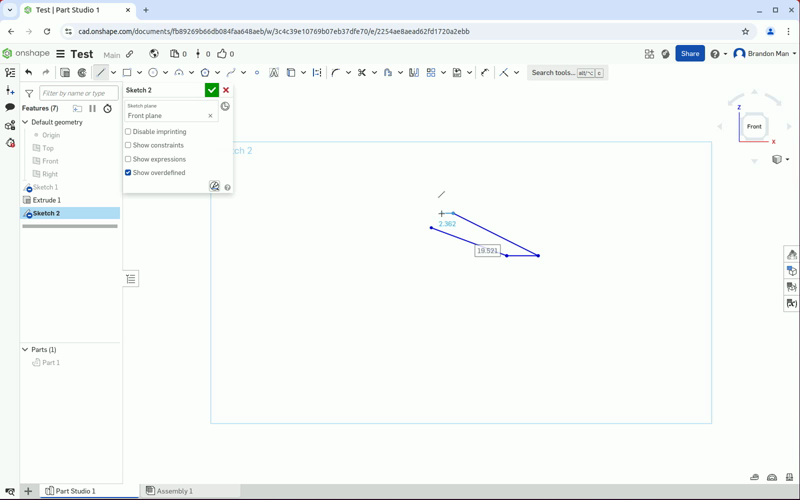
mouse_move(471, 213)
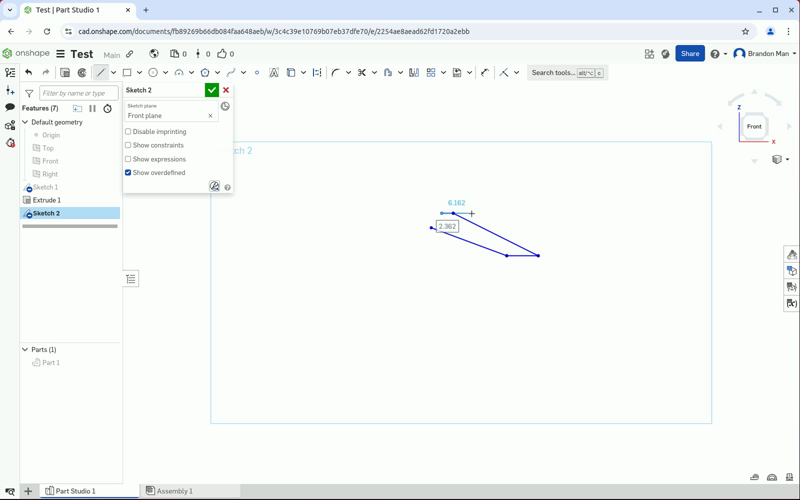
mouse_move(431, 222)
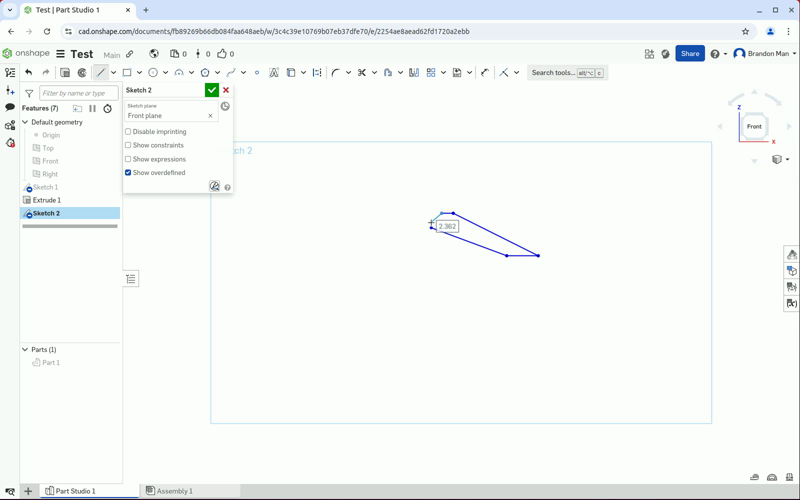
click(431, 222)
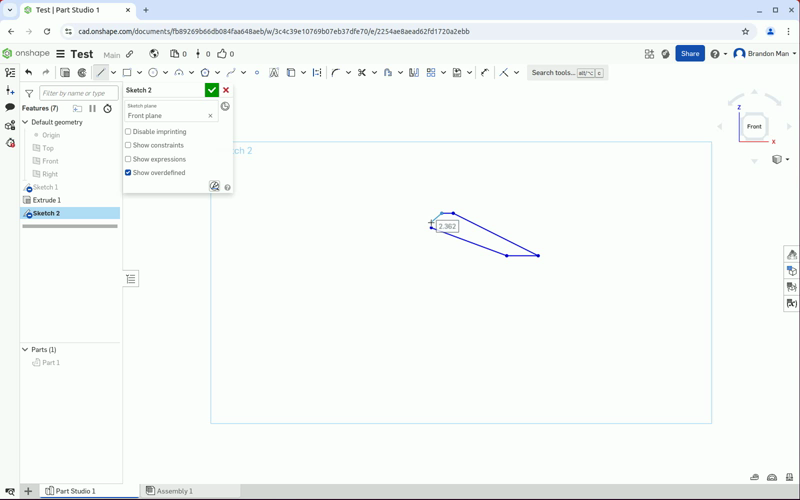
key_up(shift)
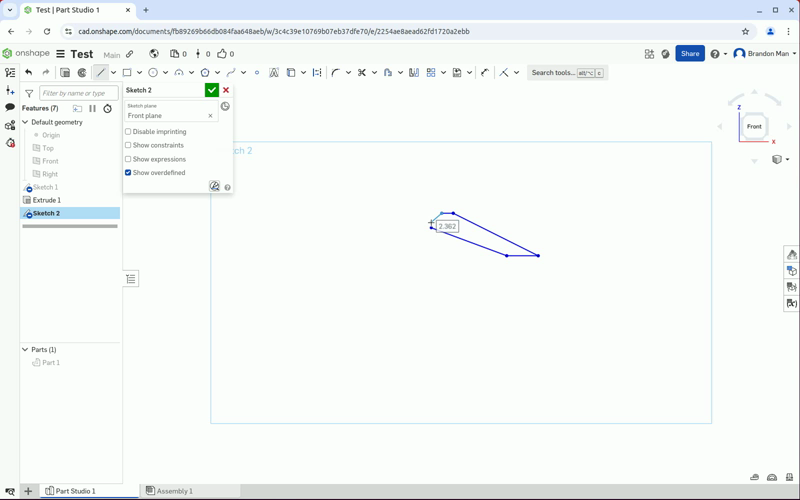
mouse_move(461, 222)
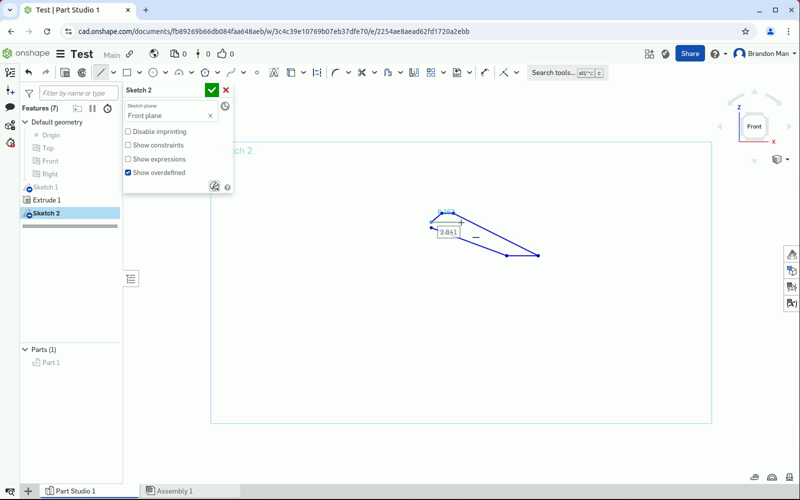
key_down(shift)
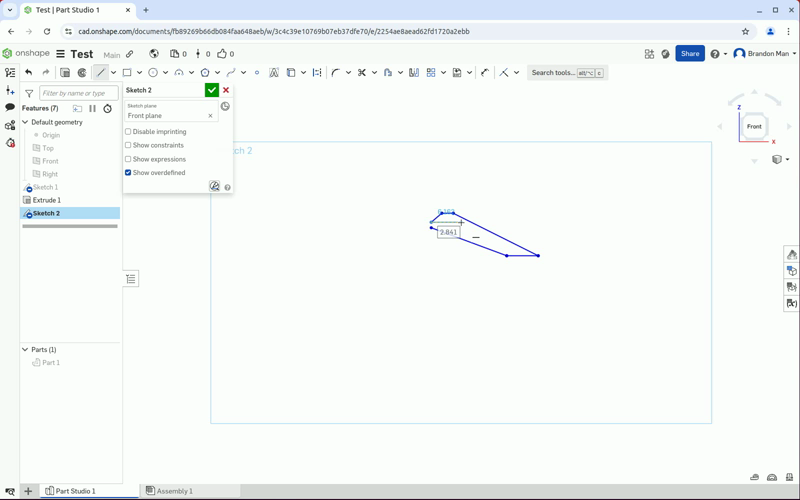
mouse_move(431, 227)
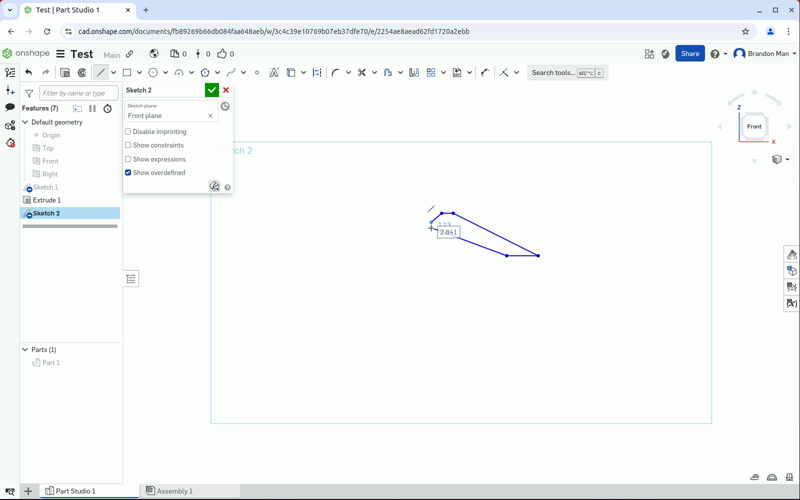
scroll(6)
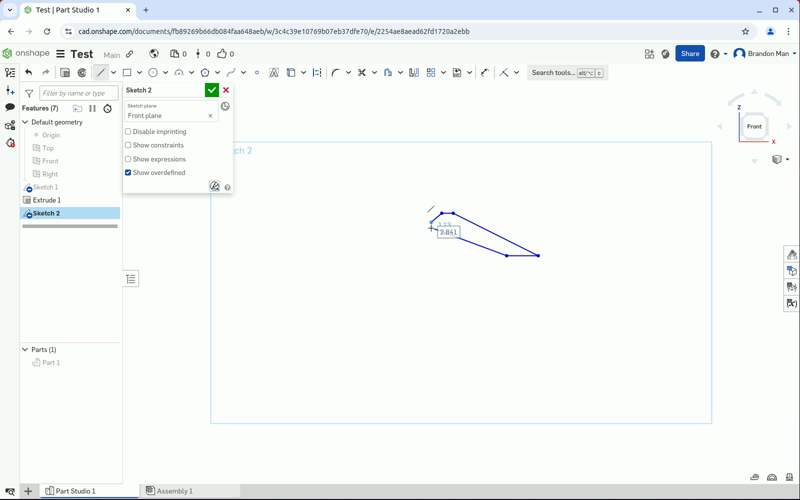
scroll(6)
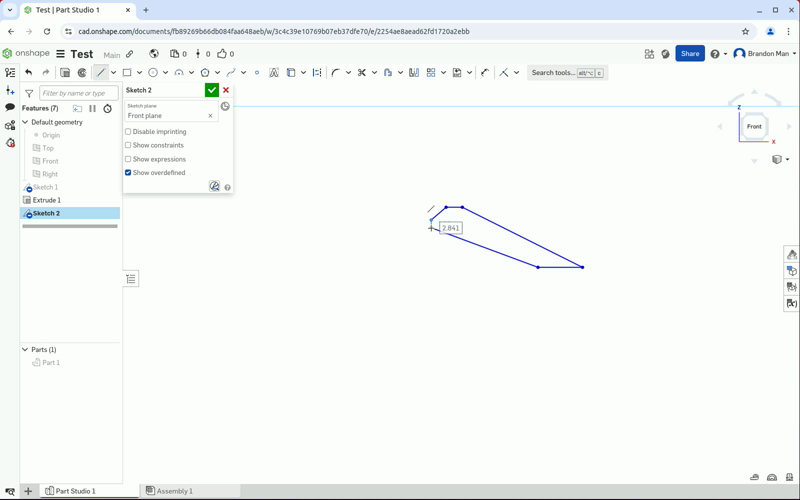
scroll(6)
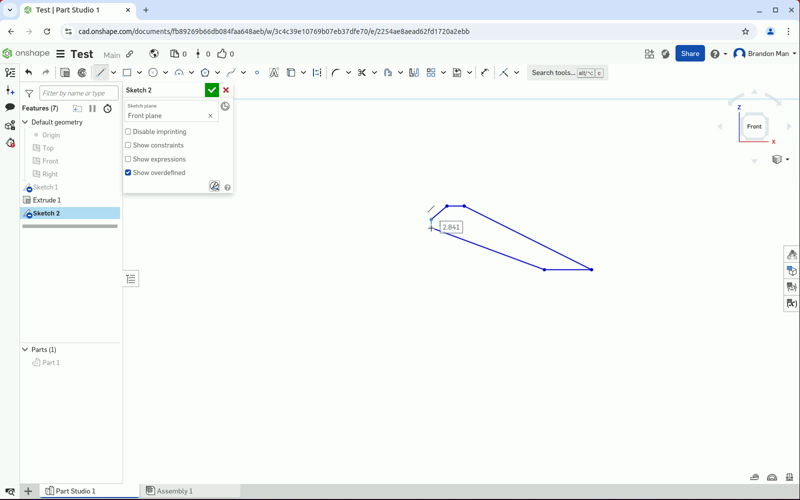
scroll(6)
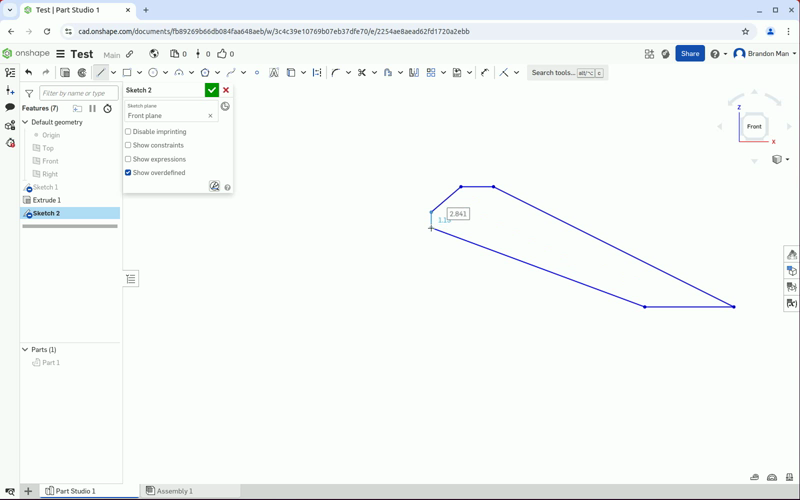
scroll(6)
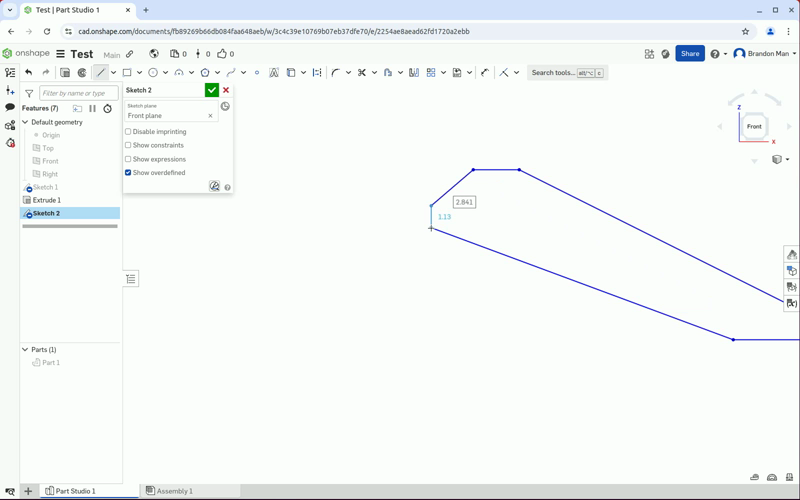
scroll(6)
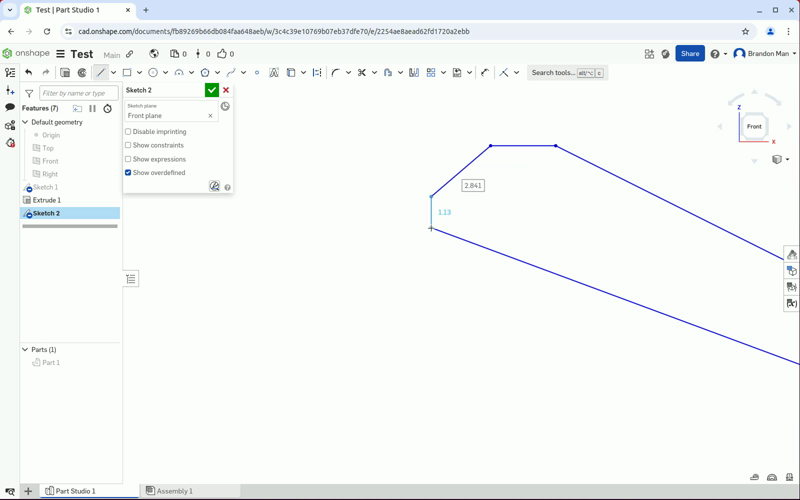
scroll(6)
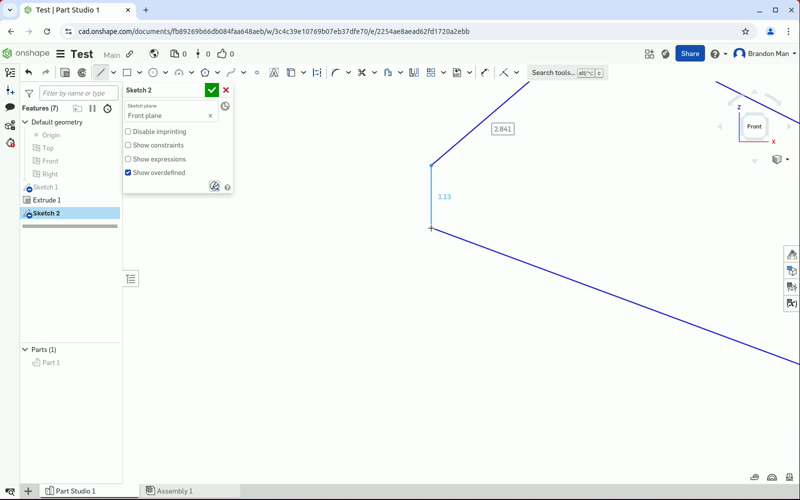
key_up(shift)
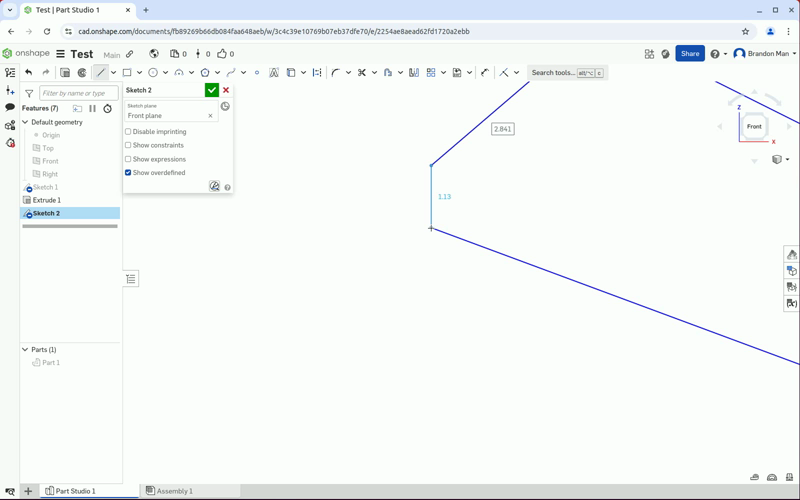
click(431, 227)
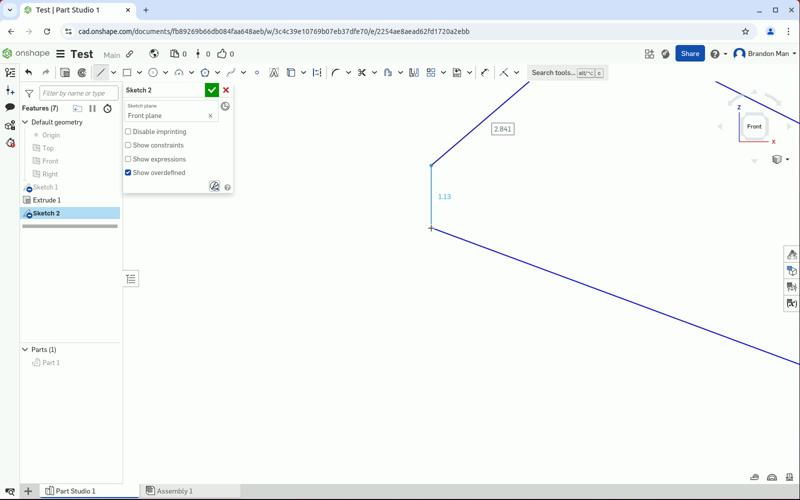
scroll(-6)
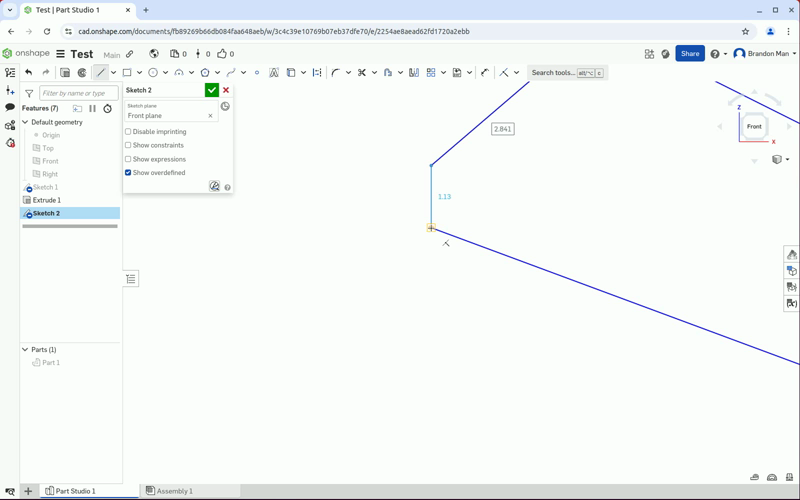
scroll(-6)
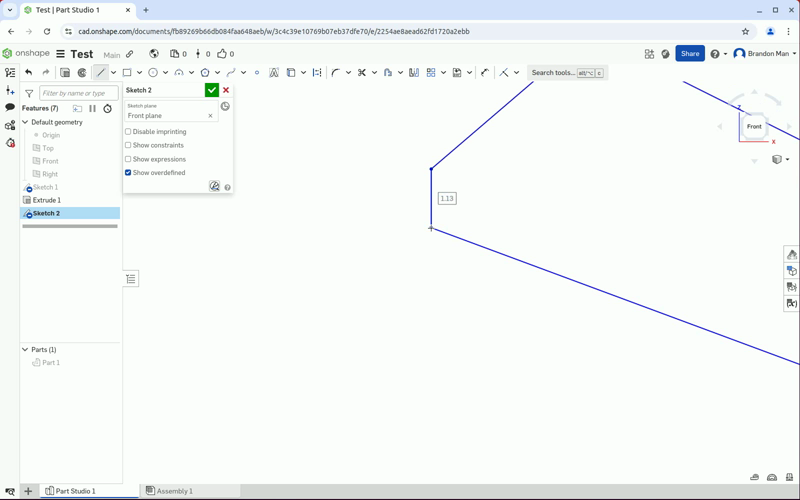
scroll(-6)
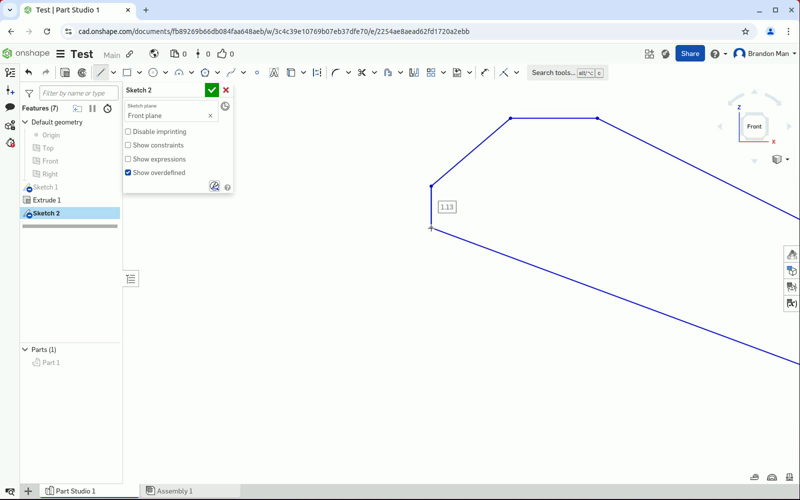
scroll(-6)
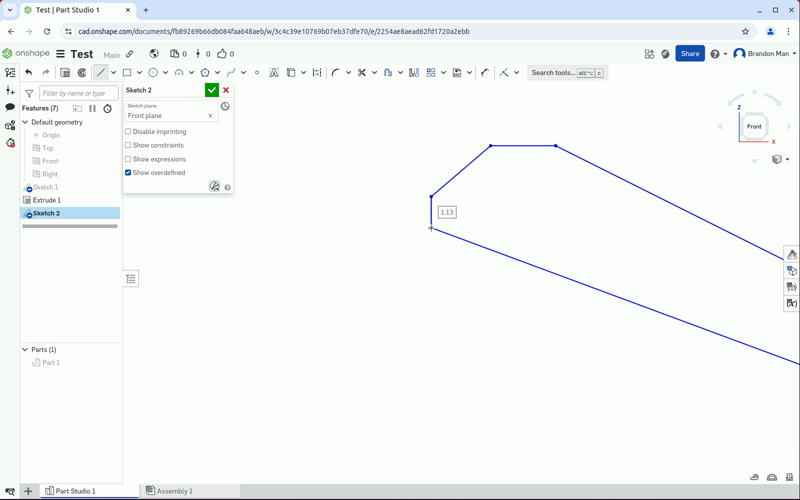
scroll(-6)
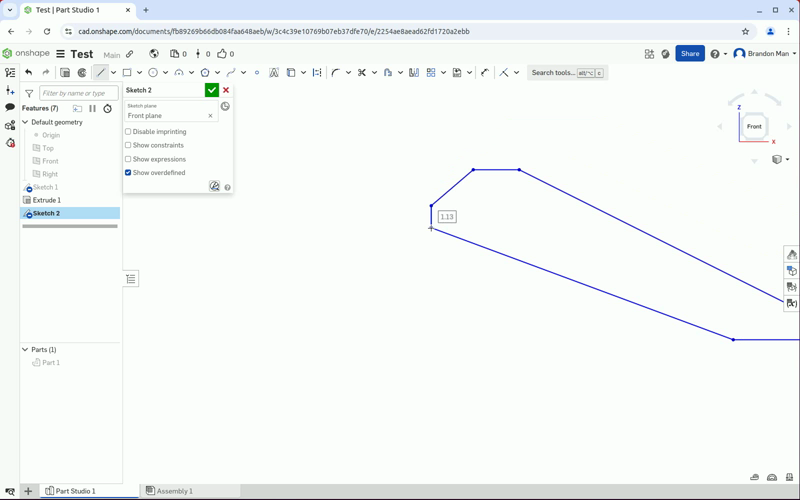
scroll(-6)
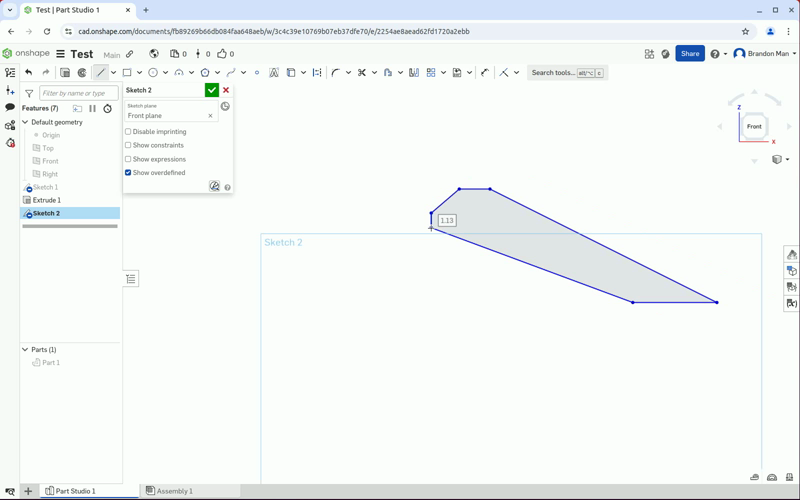
scroll(-6)
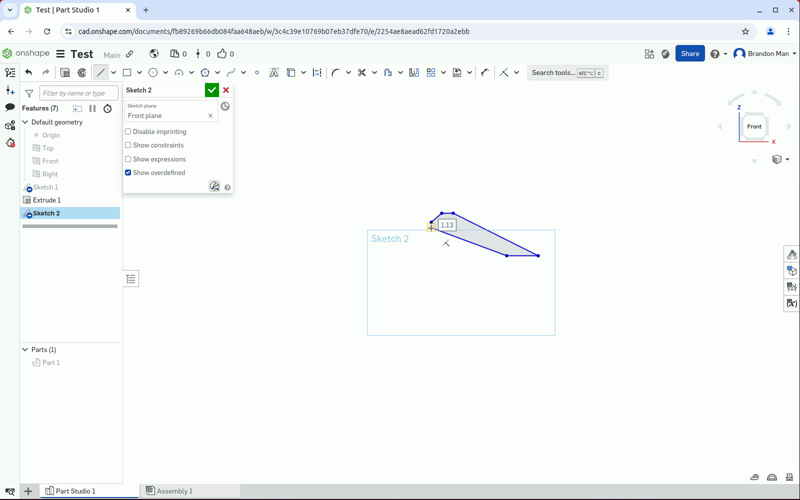
key(esc)
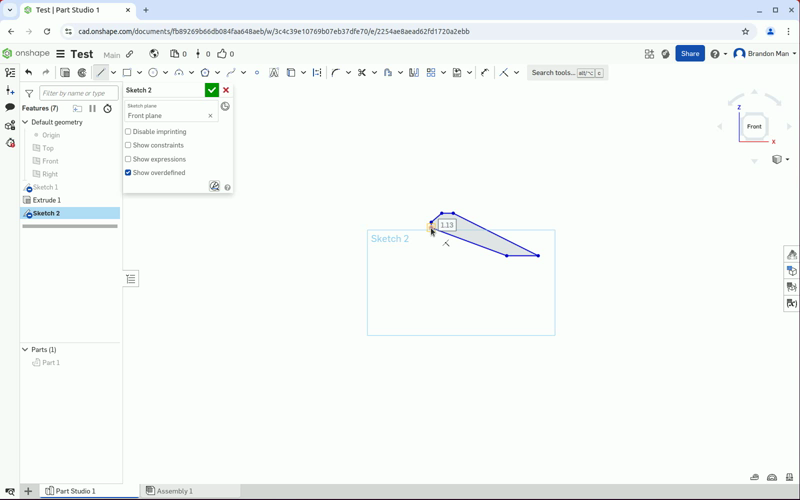
mouse_move(501, 240)
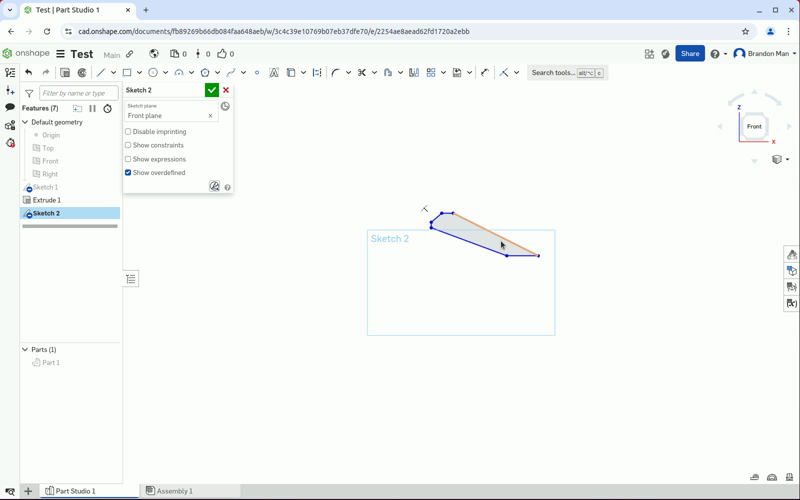
scroll(6)
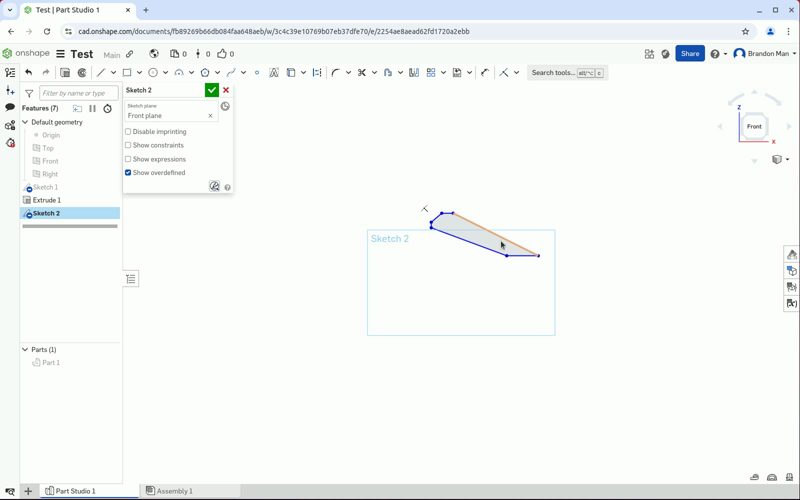
scroll(6)
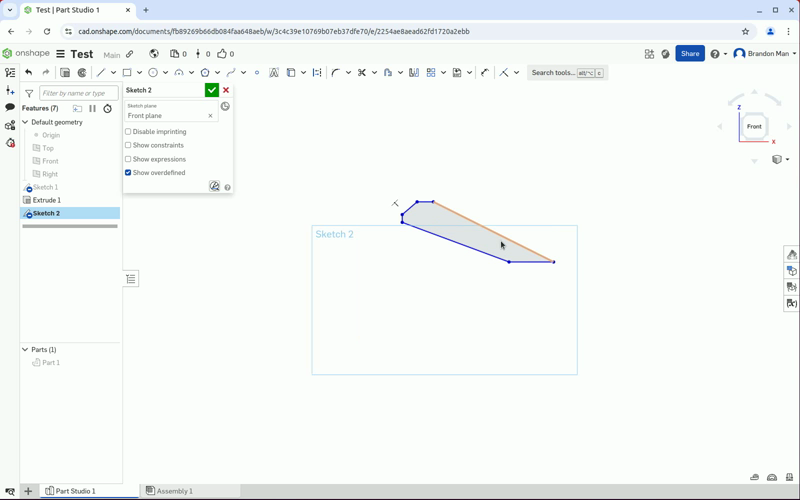
scroll(6)
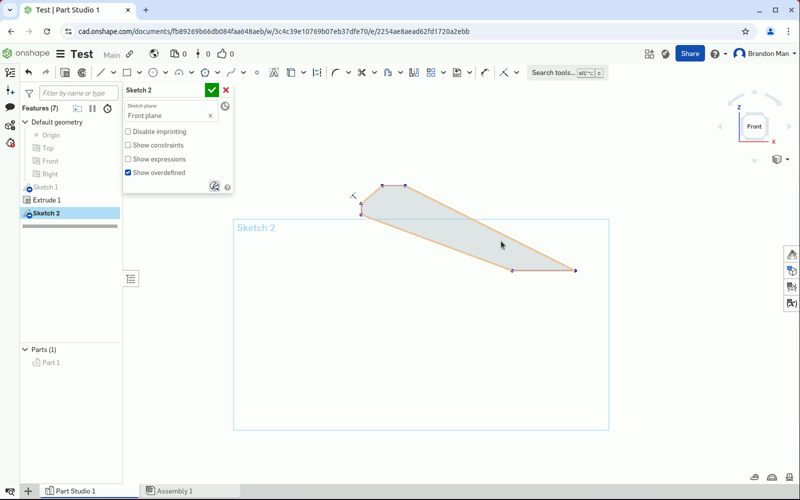
scroll(6)
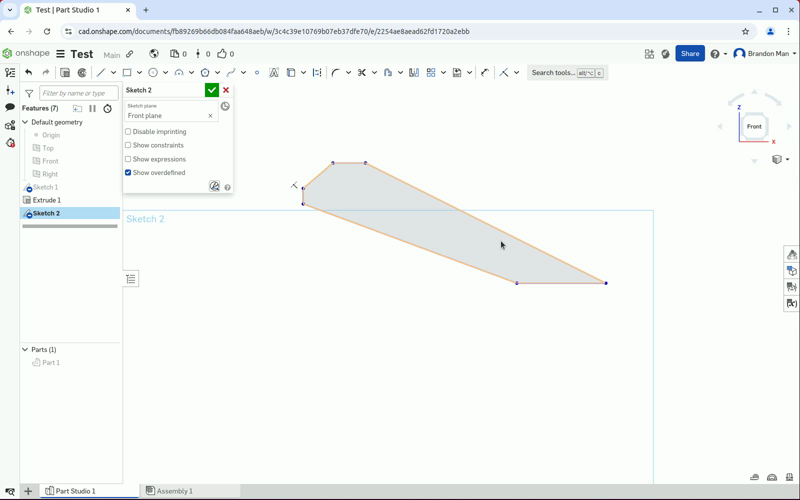
scroll(6)
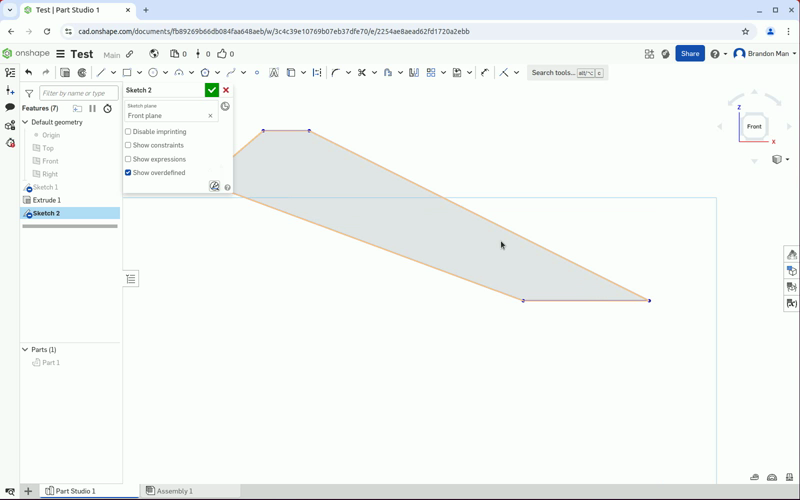
scroll(6)
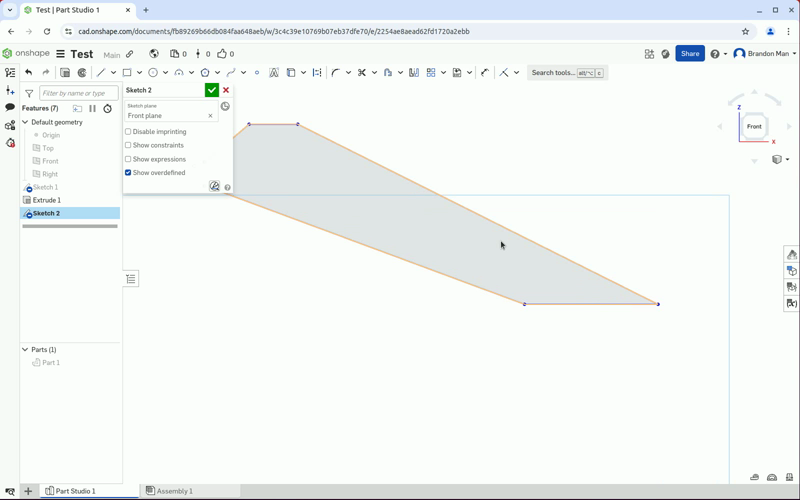
scroll(6)
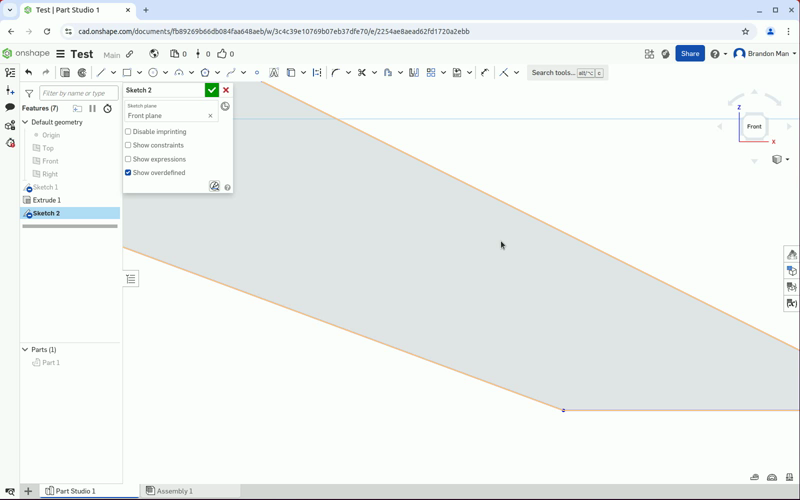
click(501, 240)
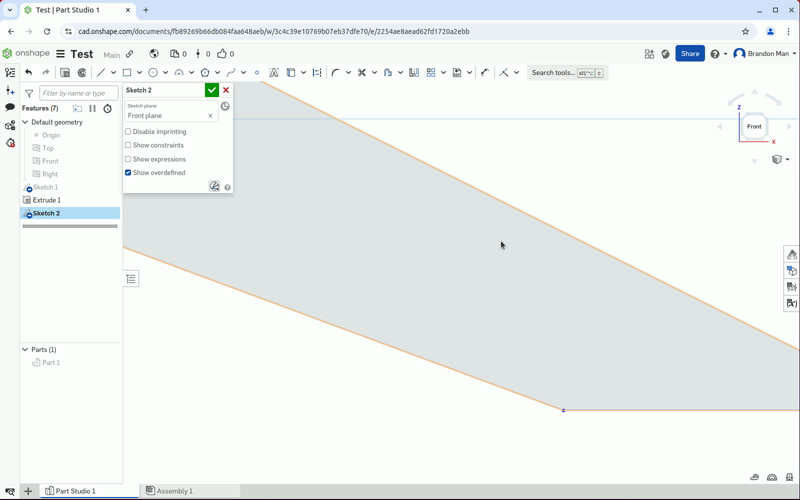
scroll(-6)
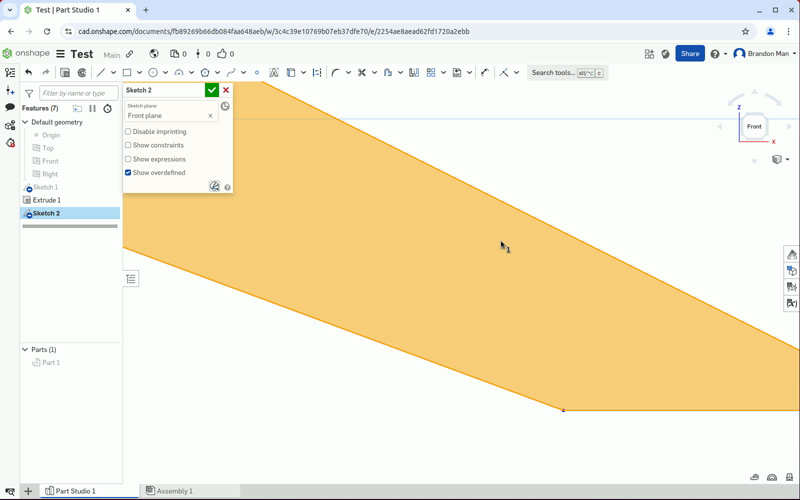
scroll(-6)
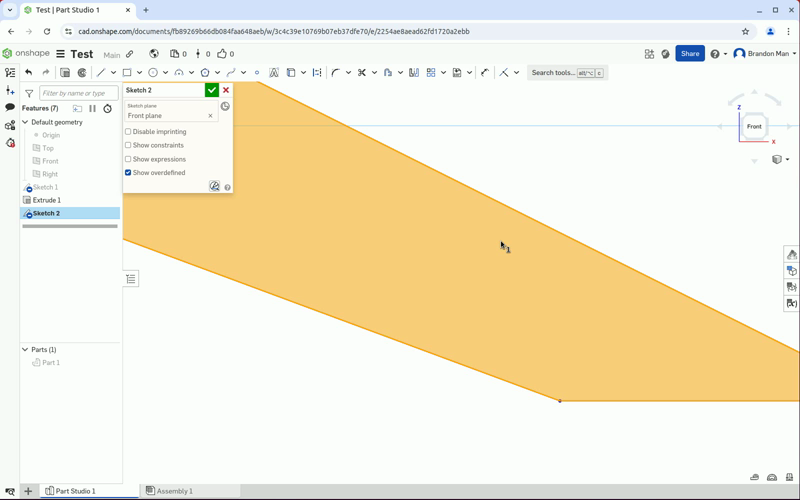
scroll(-6)
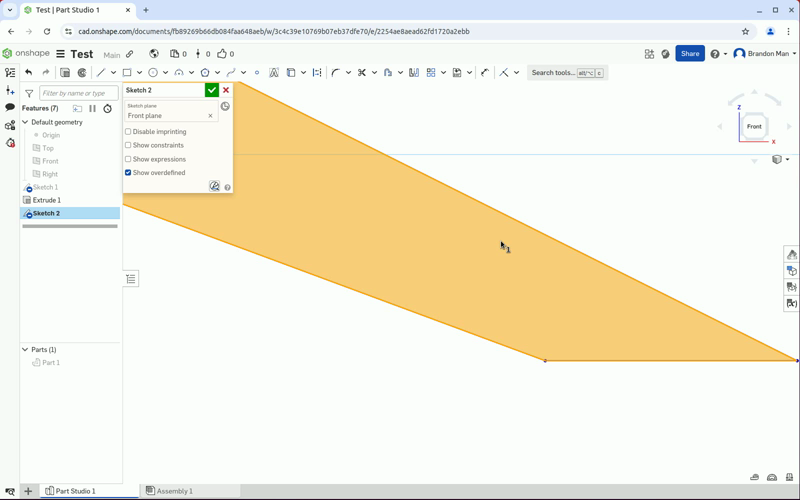
scroll(-6)
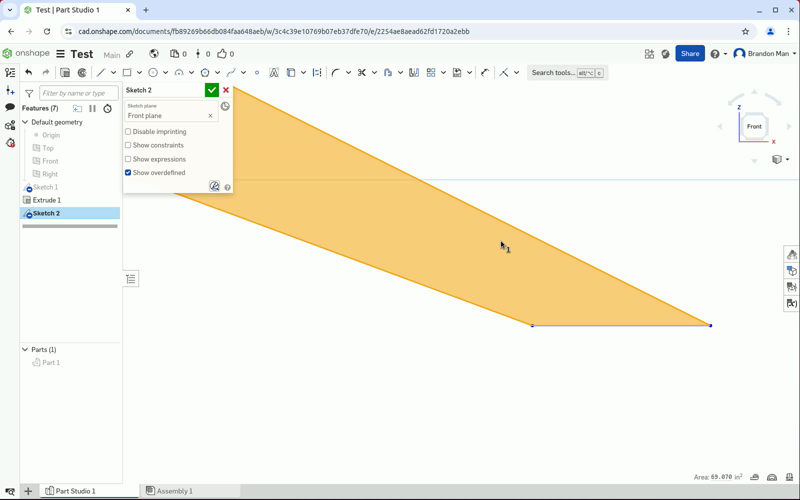
scroll(-6)
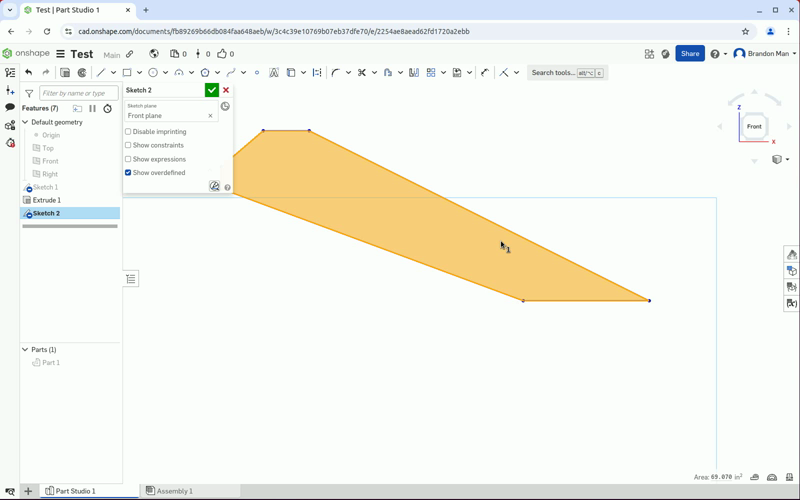
scroll(-6)
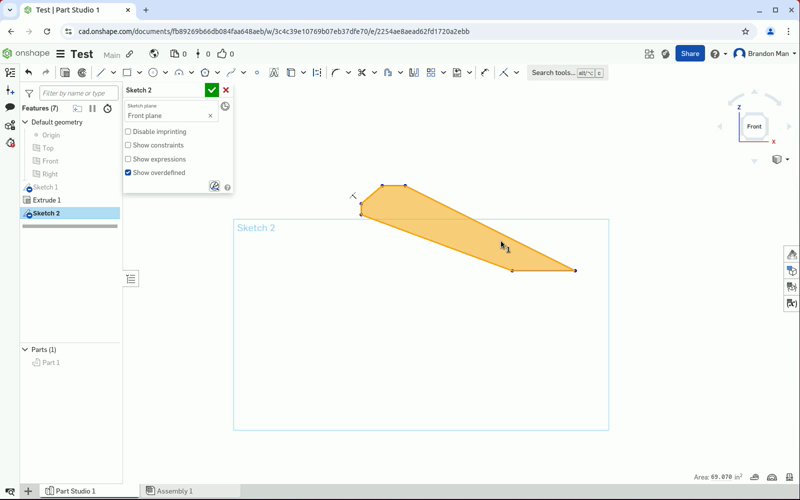
scroll(-6)
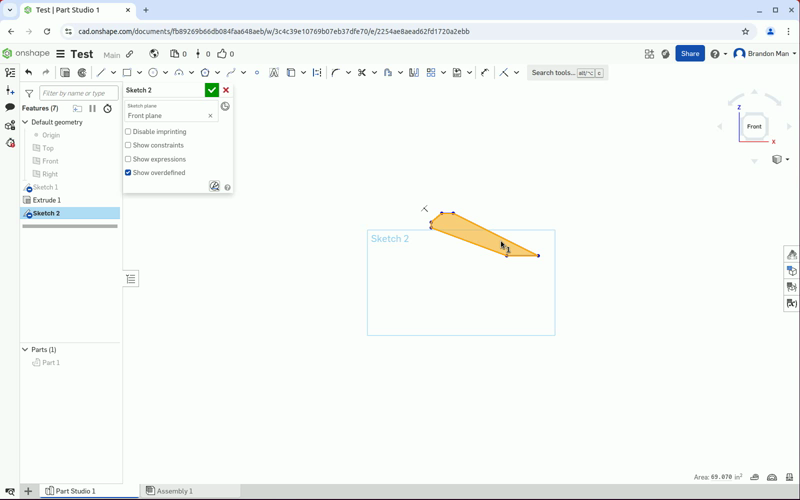
mouse_move(73, 352)
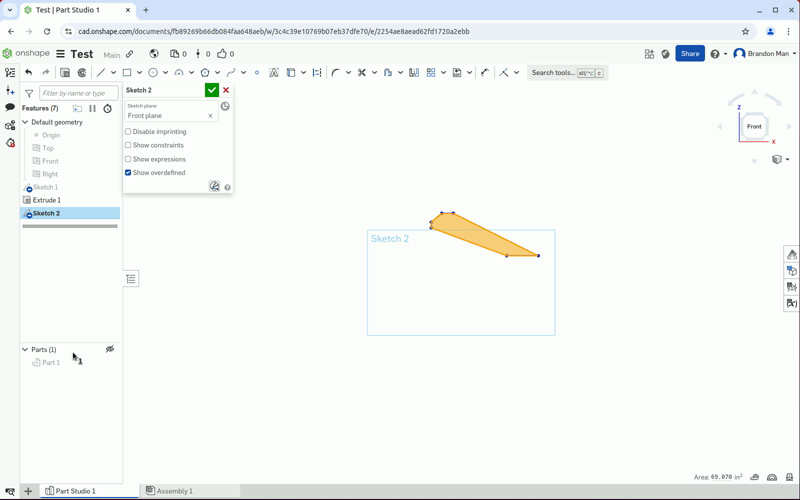
key(shift+y)
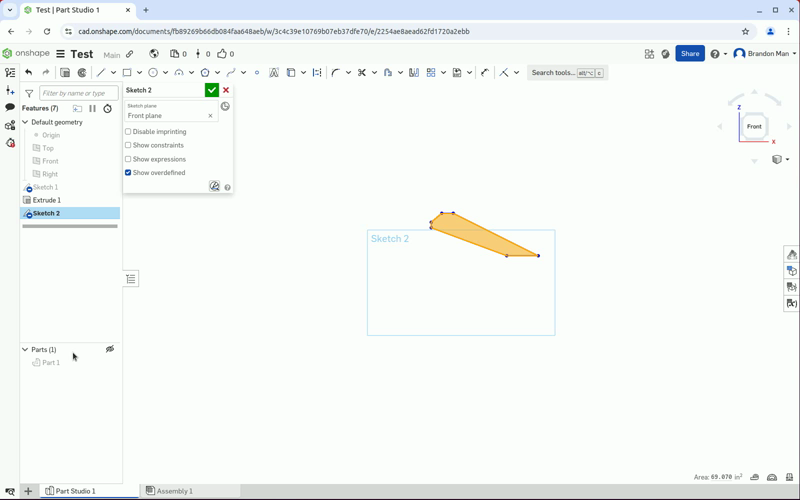
key(shift+e)
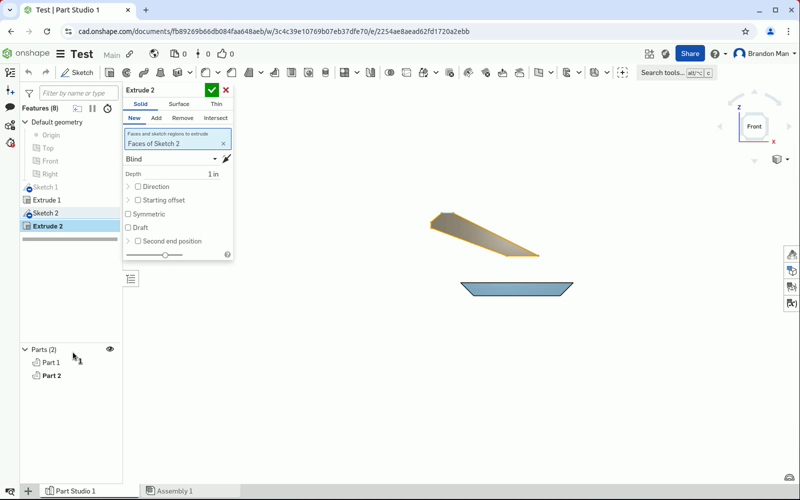
mouse_move(143, 106)
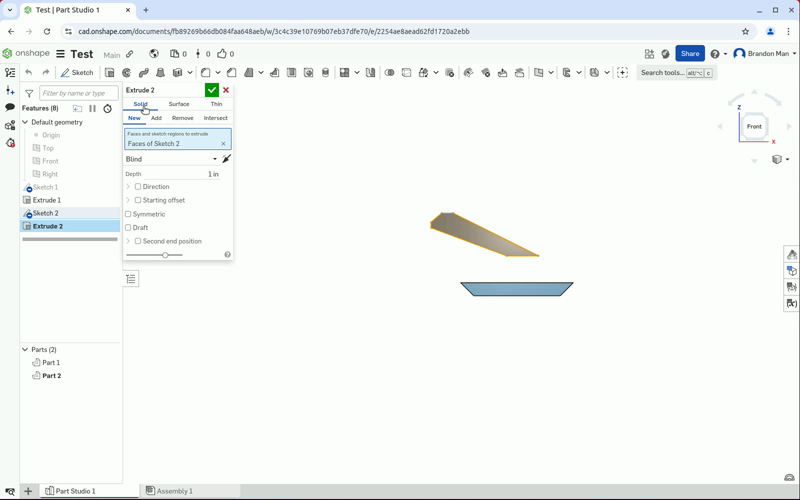
click(143, 106)
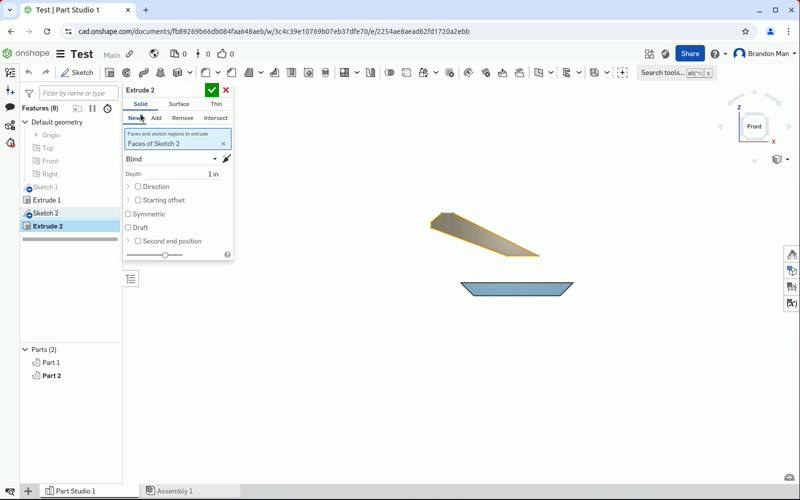
mouse_move(137, 120)
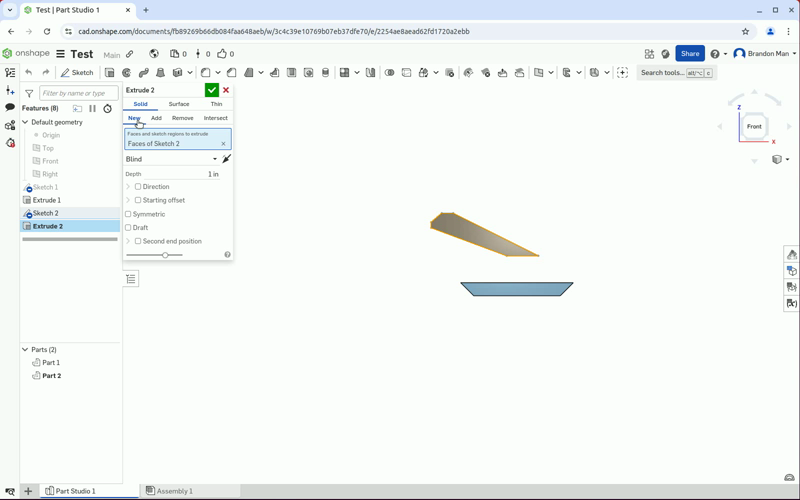
click(137, 120)
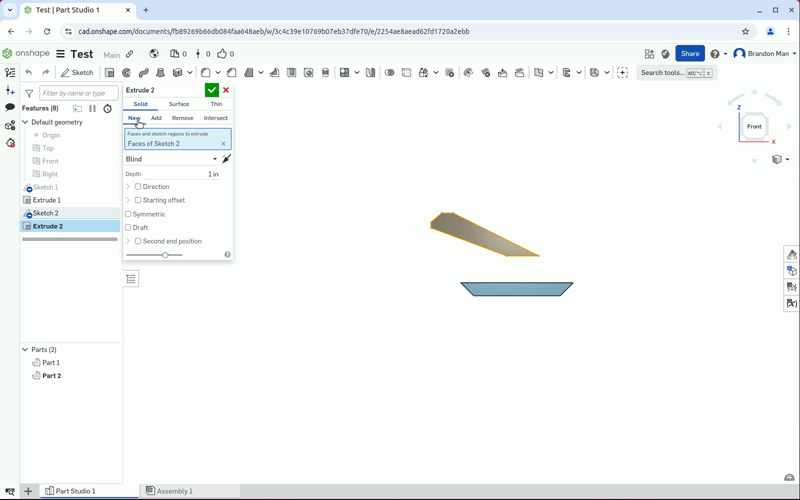
key(tab, 4)
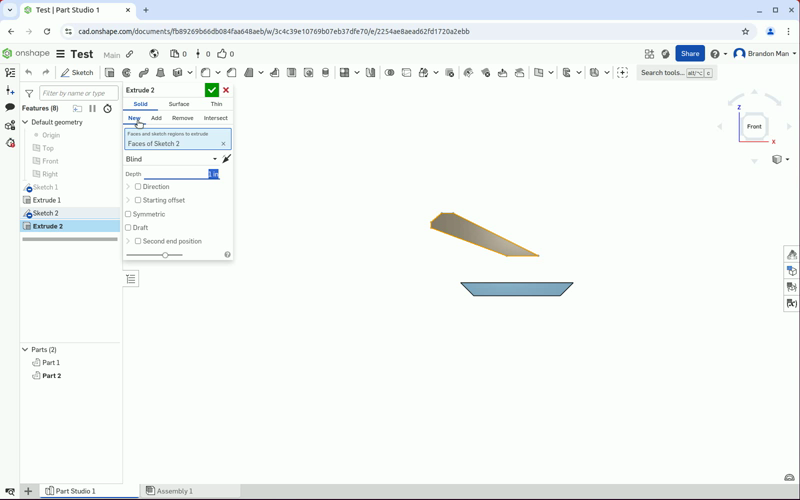
text(5.536)
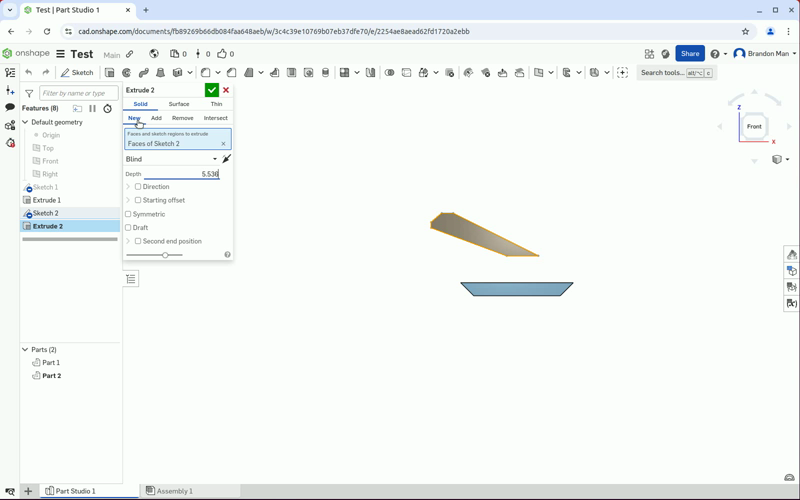
key(enter)
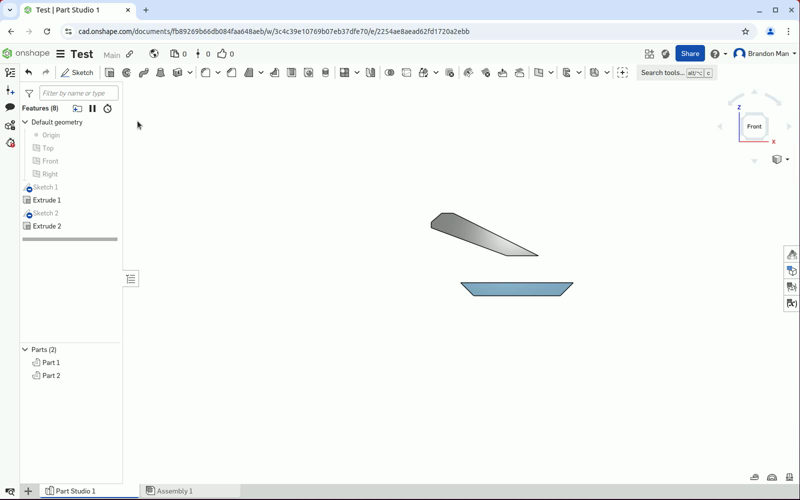
key(shift+h)
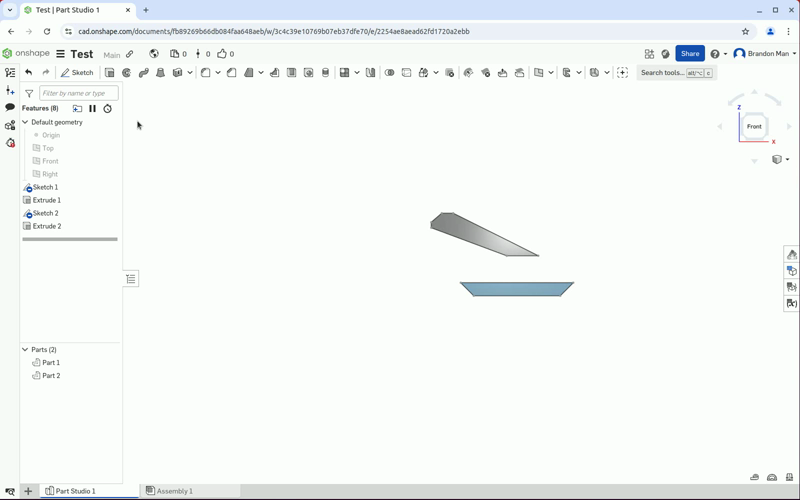
key(shift+h)
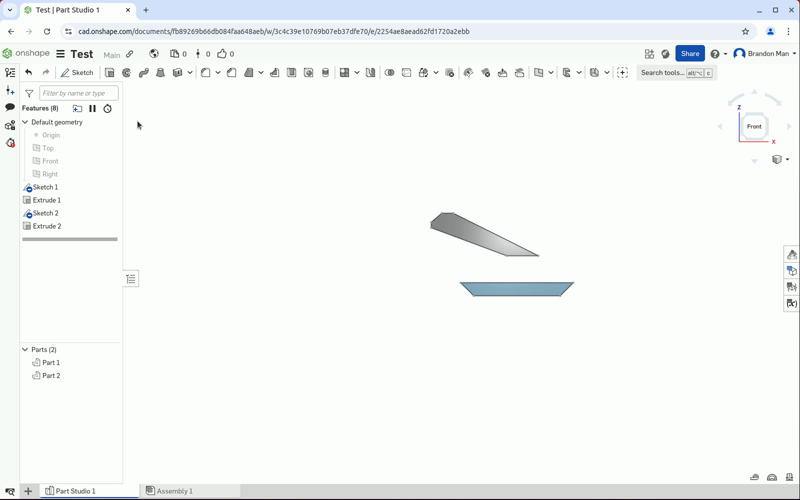
key(shift+7)
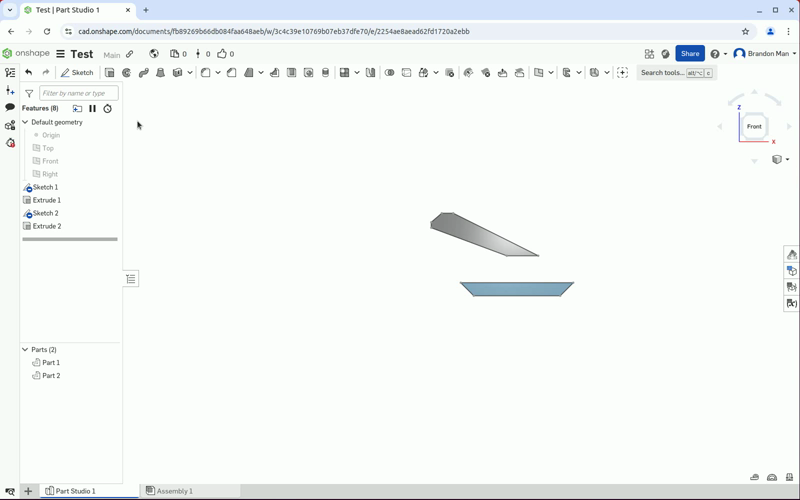
key(left, 2)
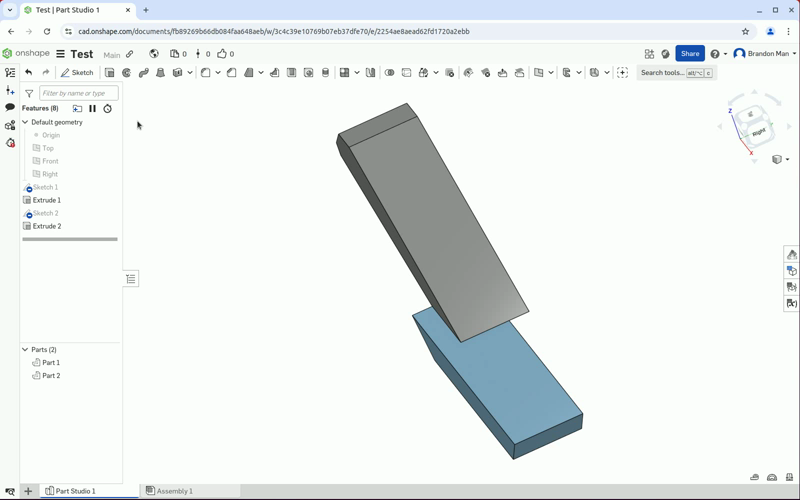
key(down, 2)
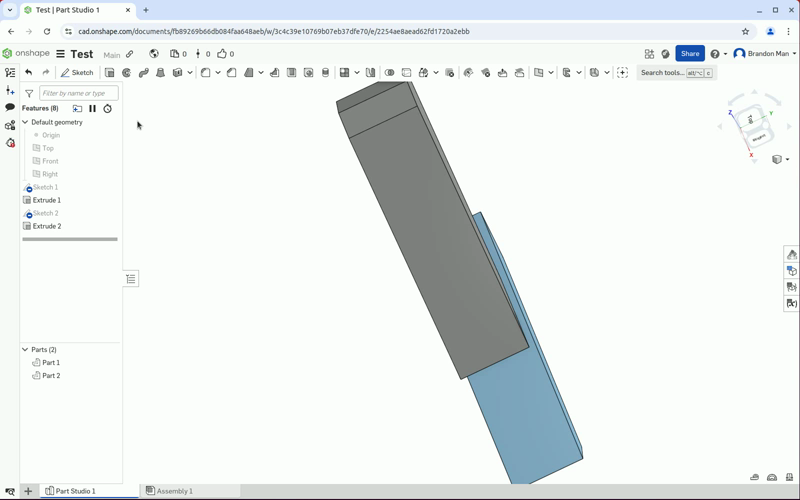
key(up, 2)
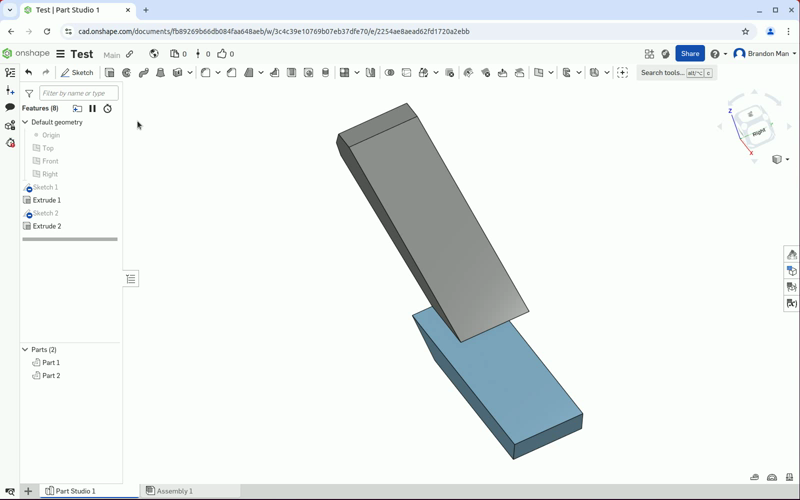
key(right, 2)
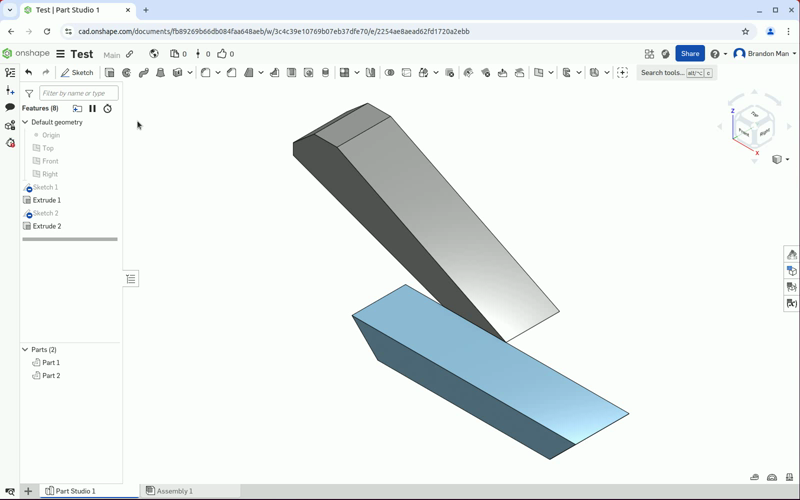
mouse_move(73, 189)
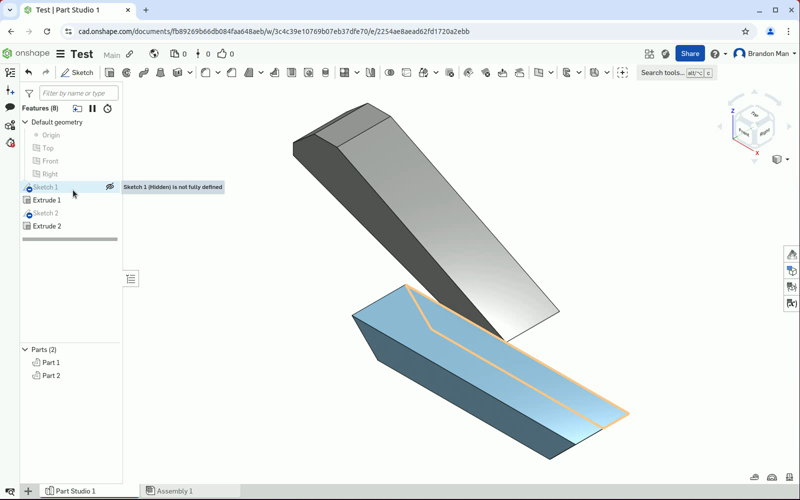
click(73, 189)